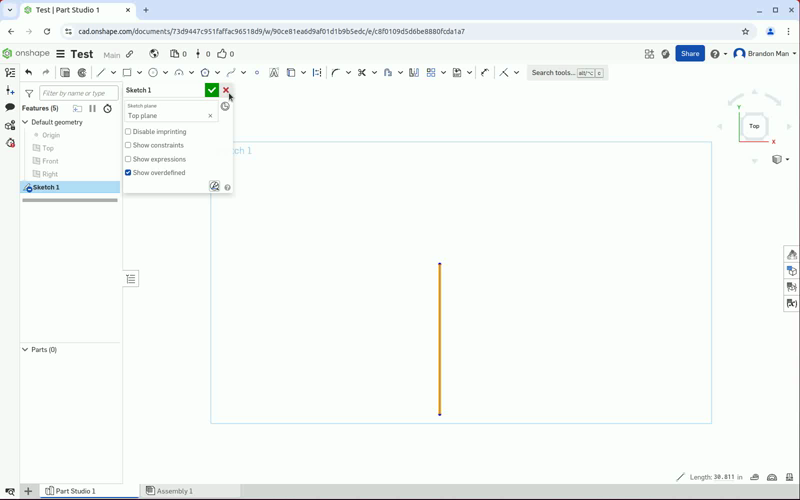
key(shift+h)
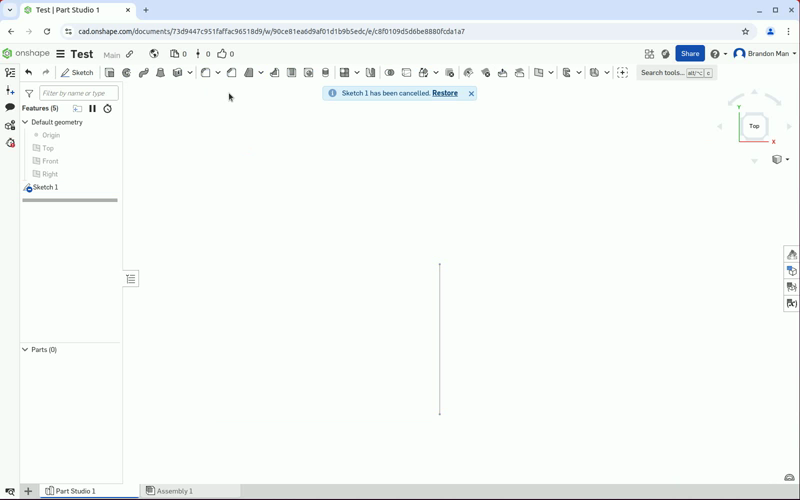
key(shift+s)
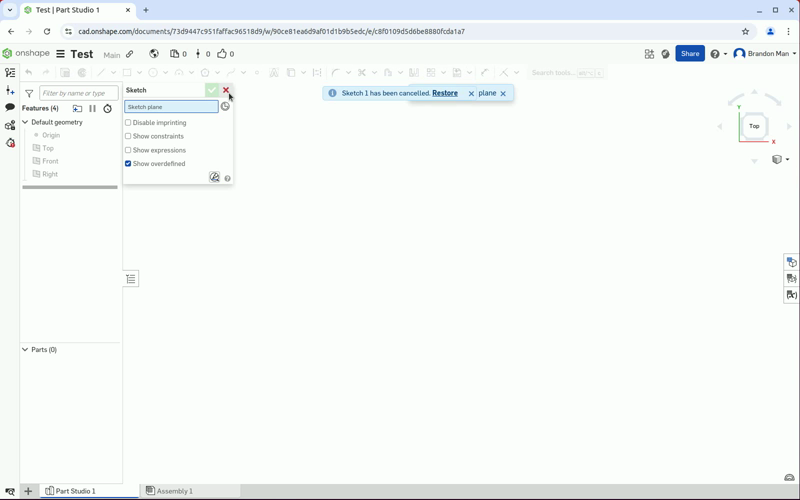
mouse_move(73, 150)
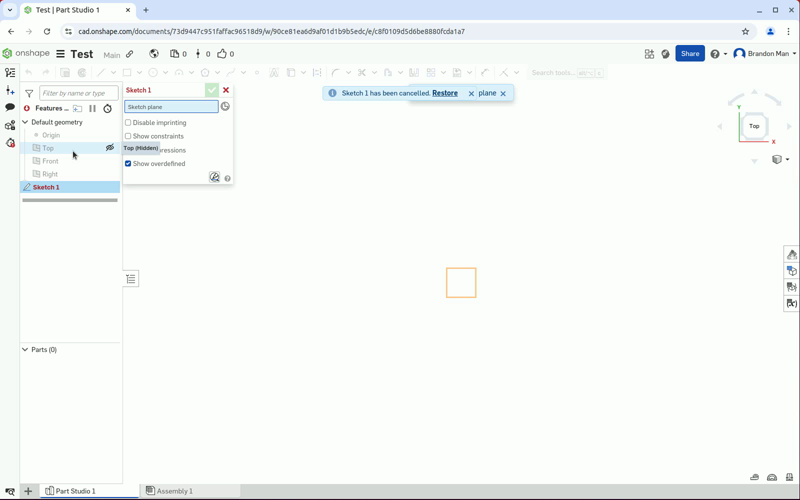
click(73, 150)
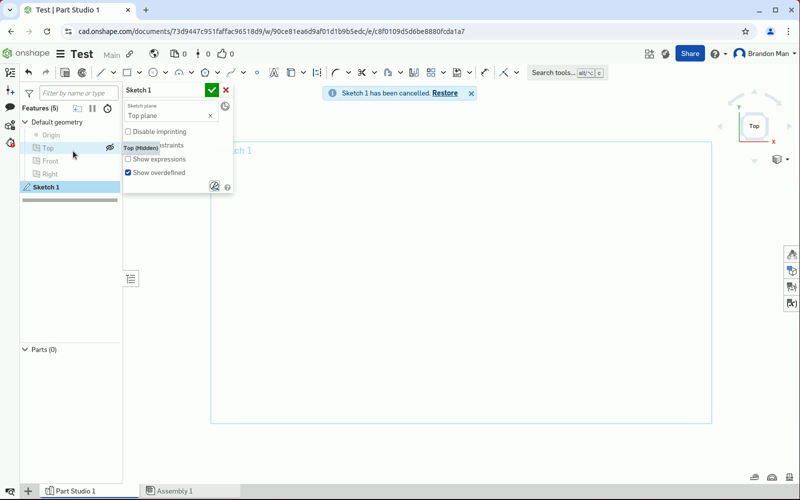
mouse_move(73, 352)
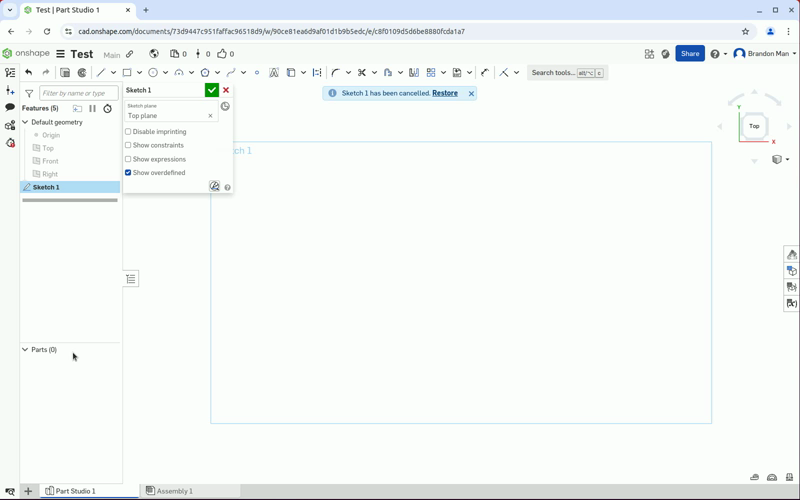
key(y)
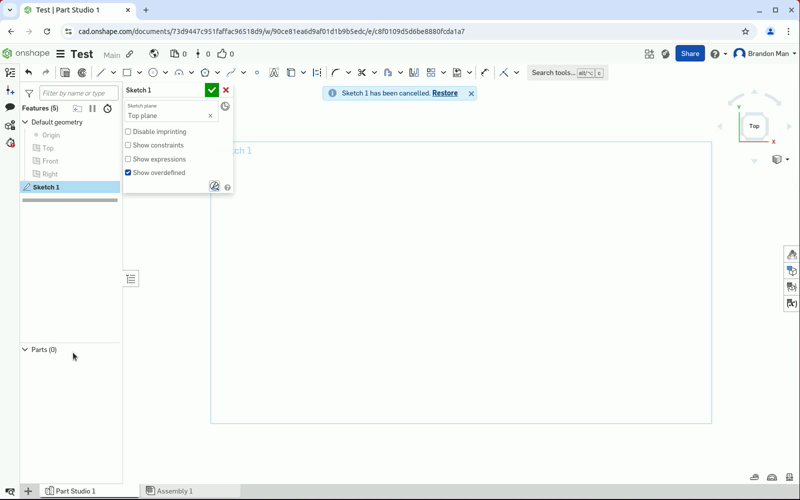
key(c)
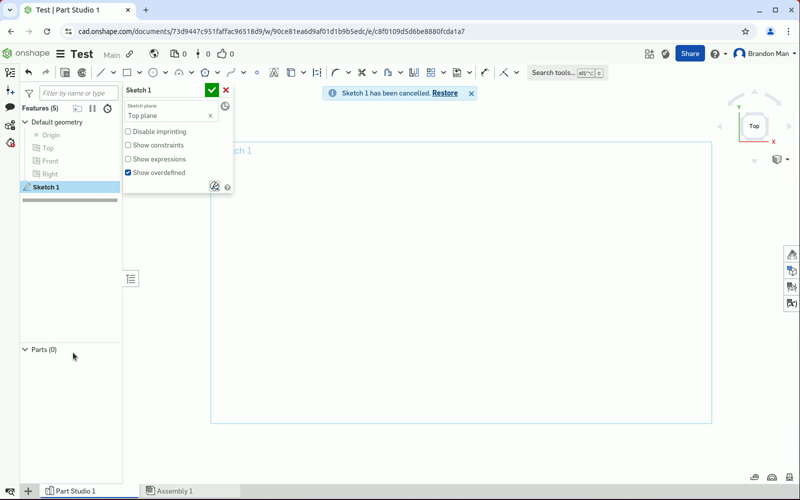
key_down(shift)
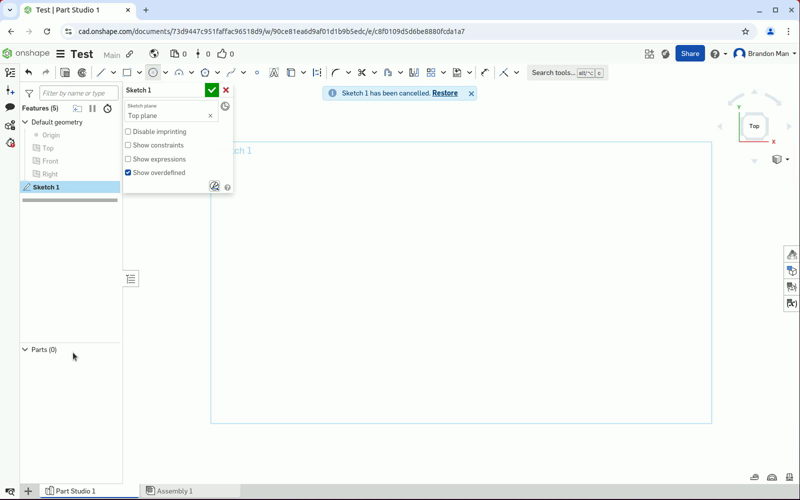
mouse_move(461, 282)
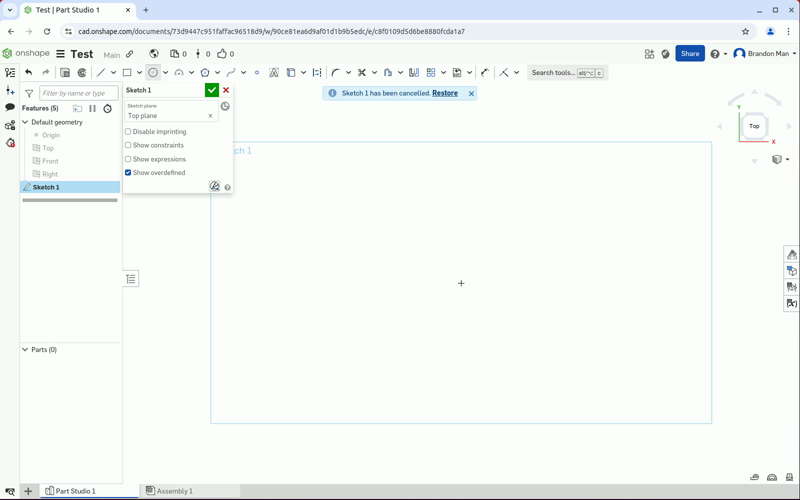
click(461, 282)
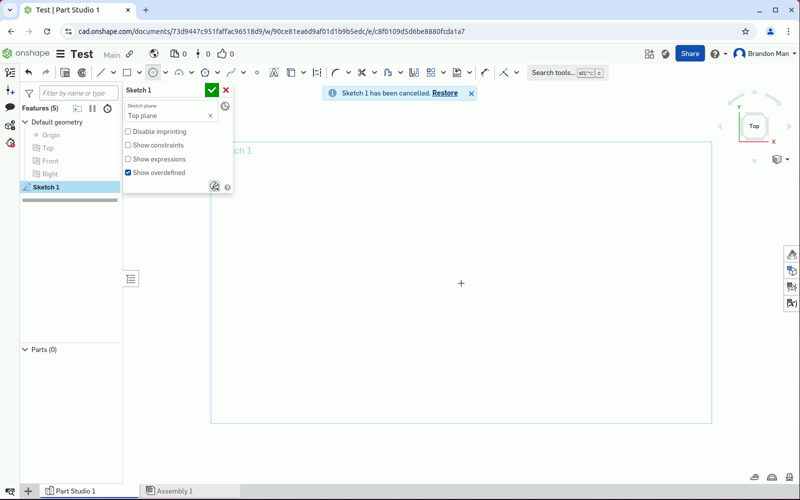
key_up(shift)
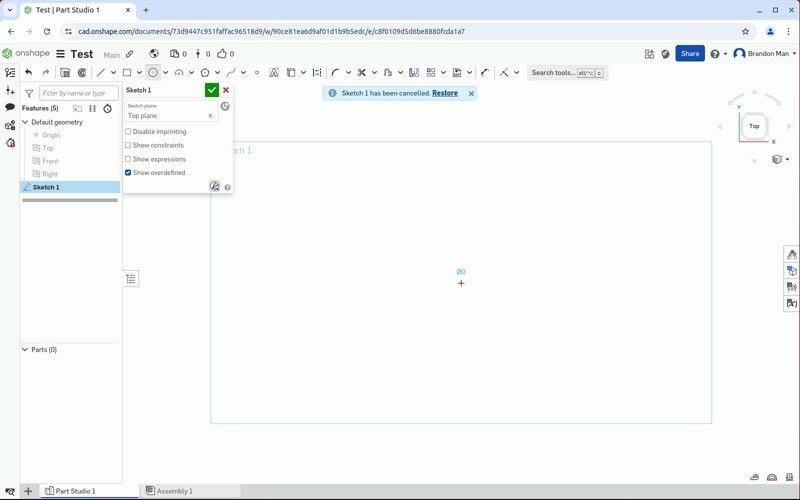
mouse_move(482, 282)
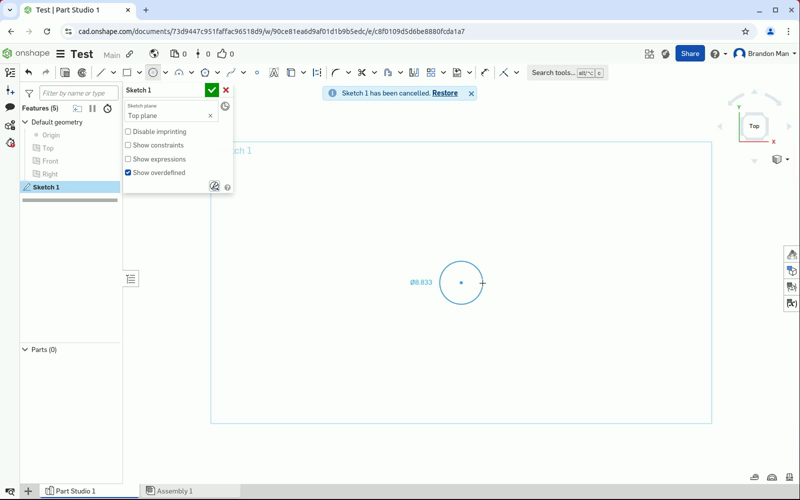
click(482, 282)
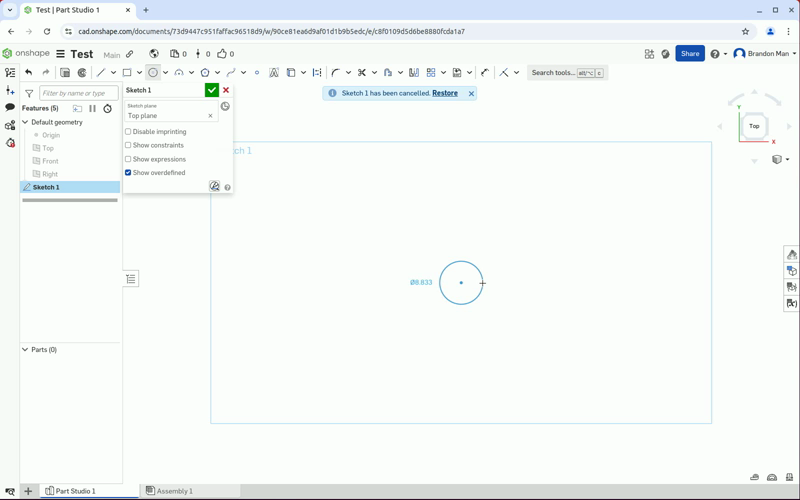
key(esc)
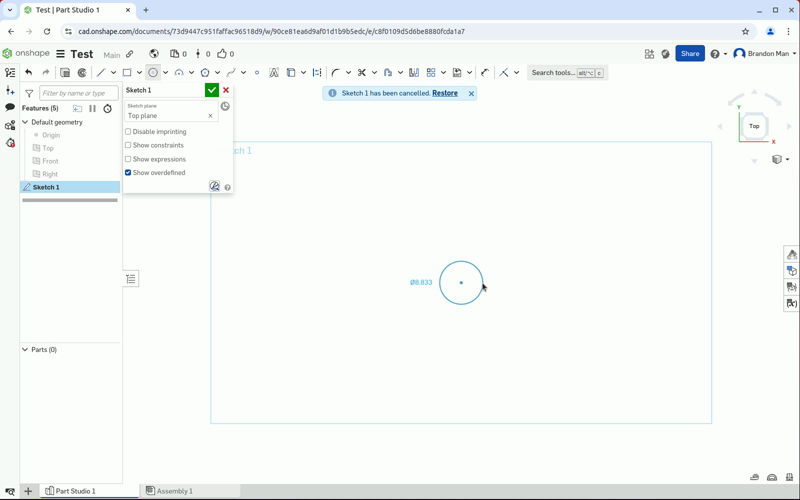
key(c)
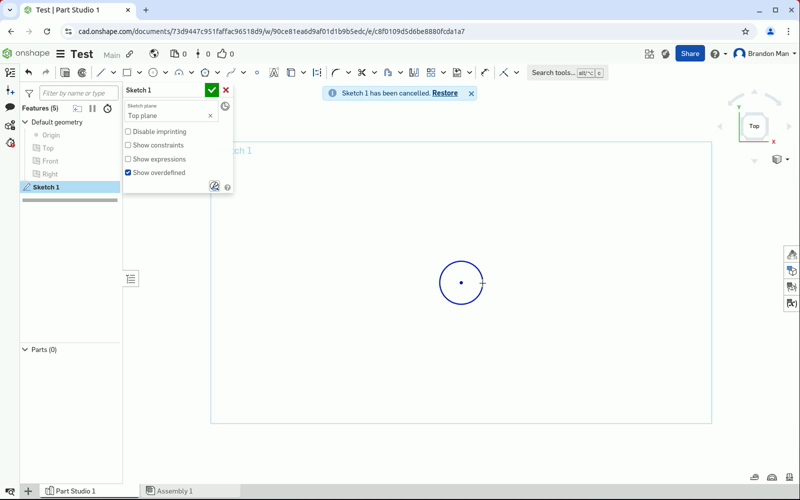
key_down(shift)
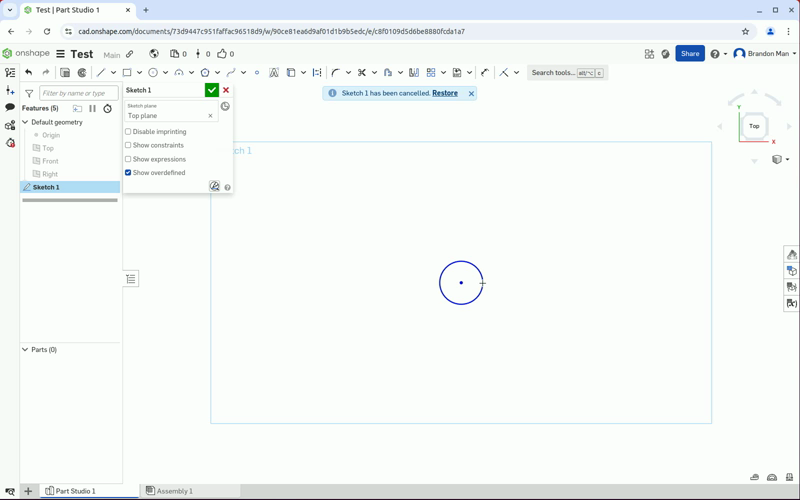
mouse_move(461, 282)
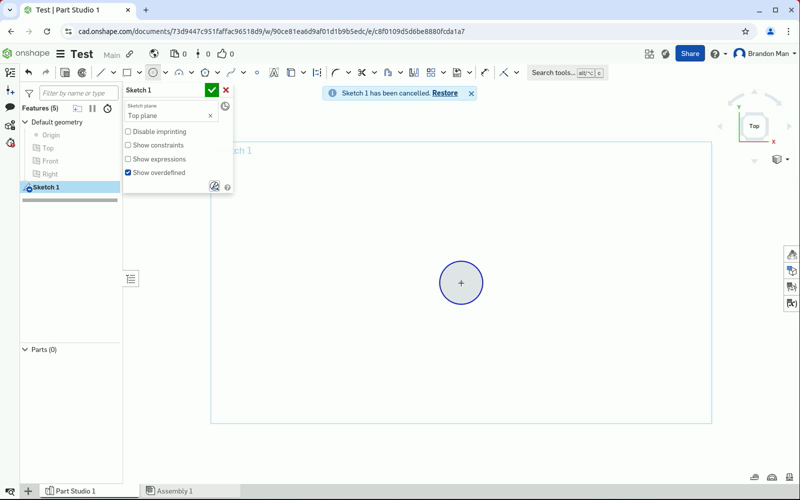
click(461, 282)
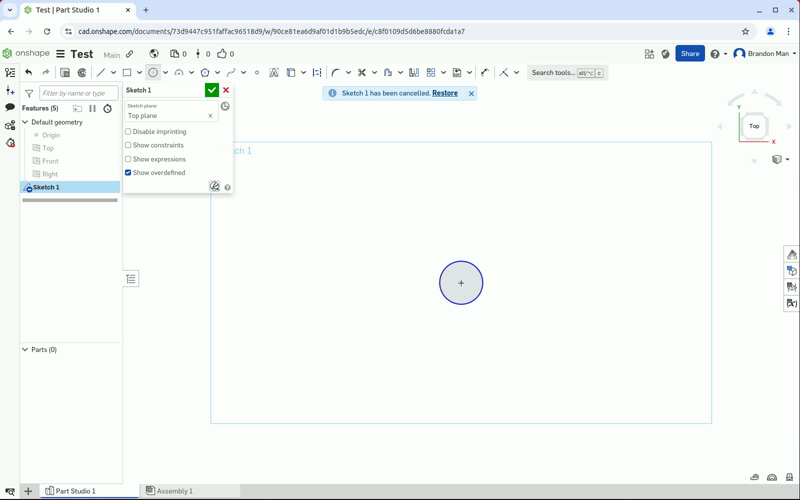
key_up(shift)
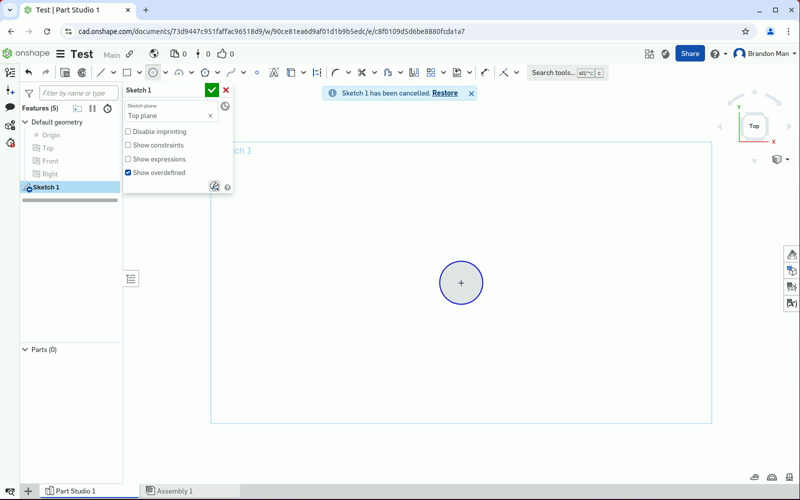
mouse_move(475, 282)
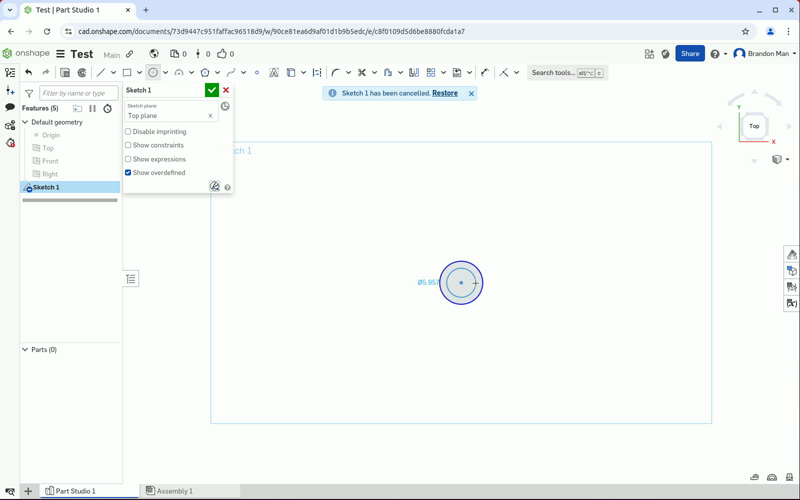
click(475, 282)
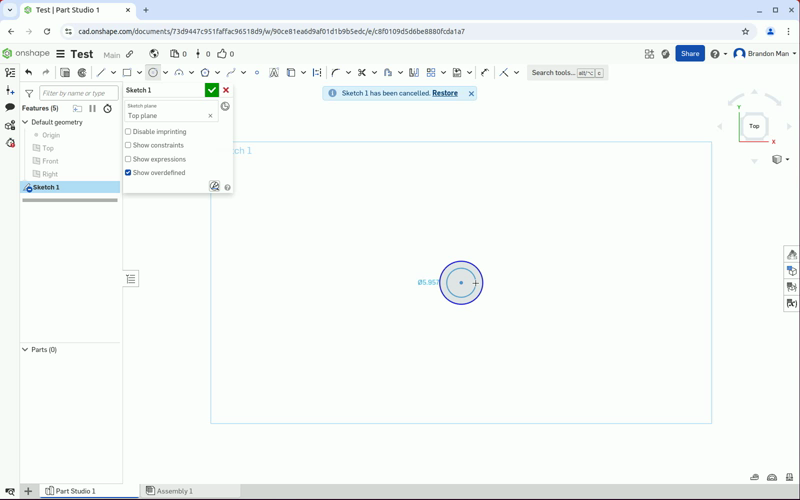
key(esc)
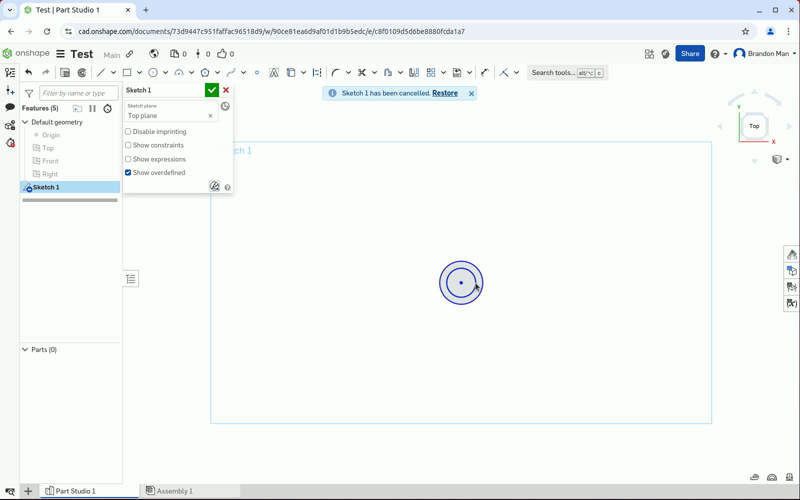
mouse_move(459, 298)
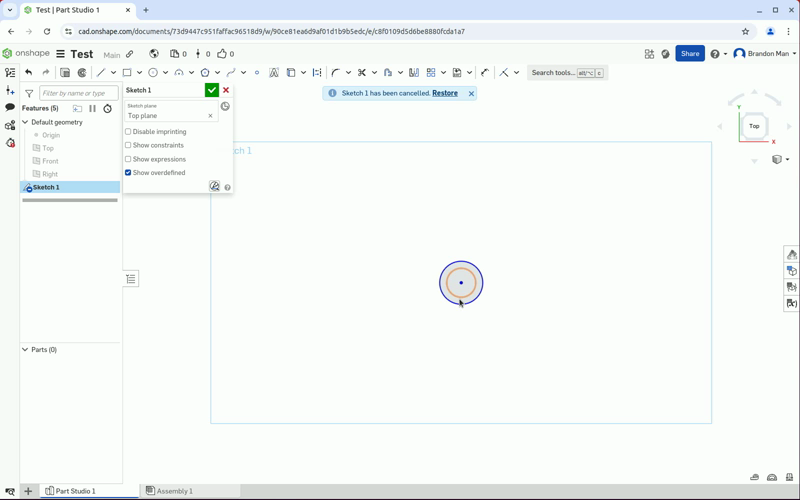
scroll(6)
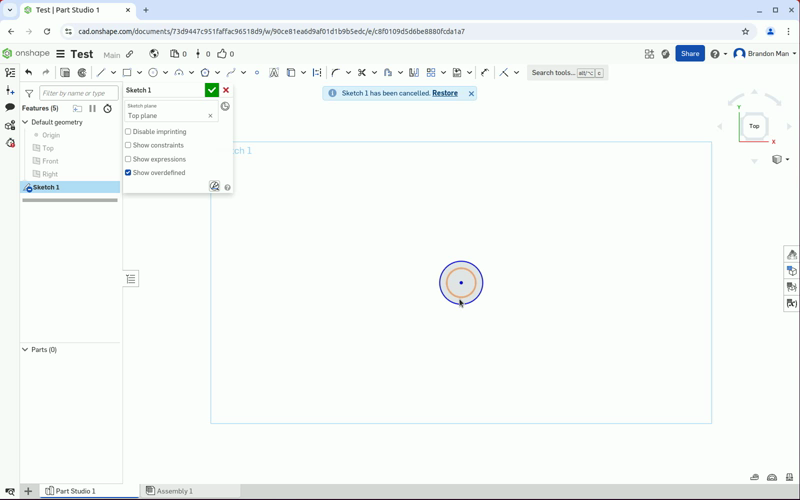
scroll(6)
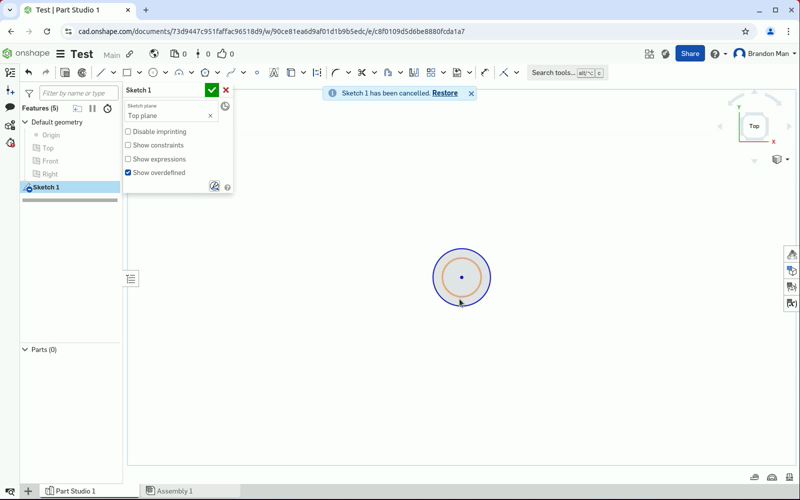
scroll(6)
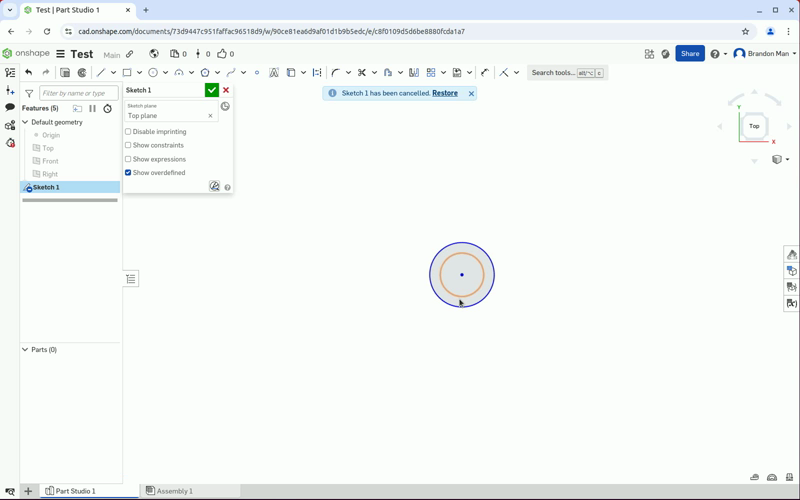
scroll(6)
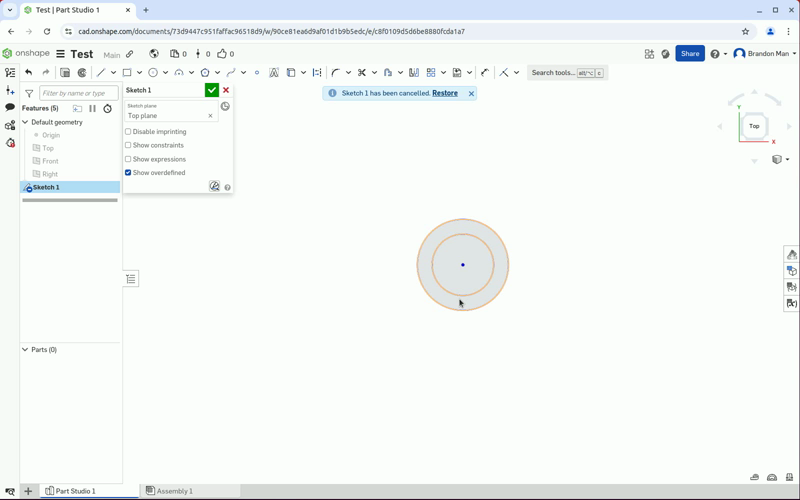
scroll(6)
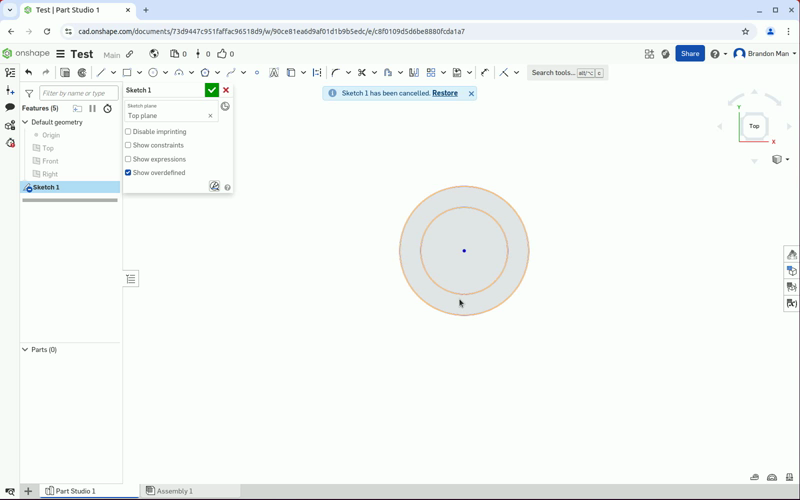
scroll(6)
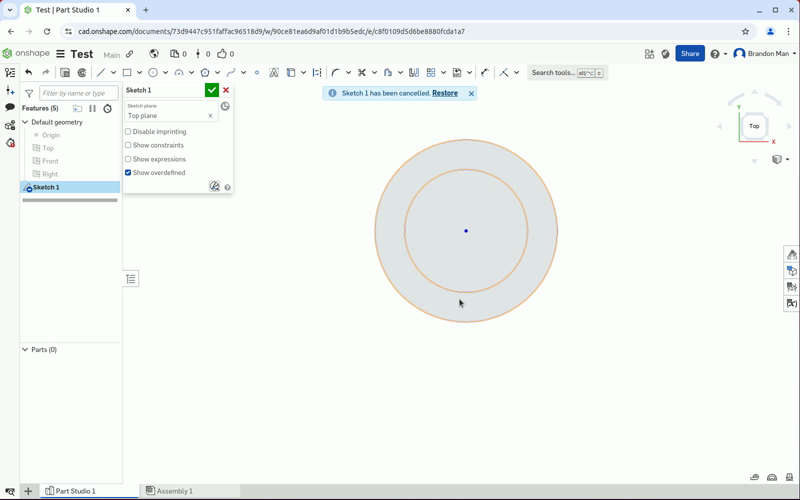
scroll(6)
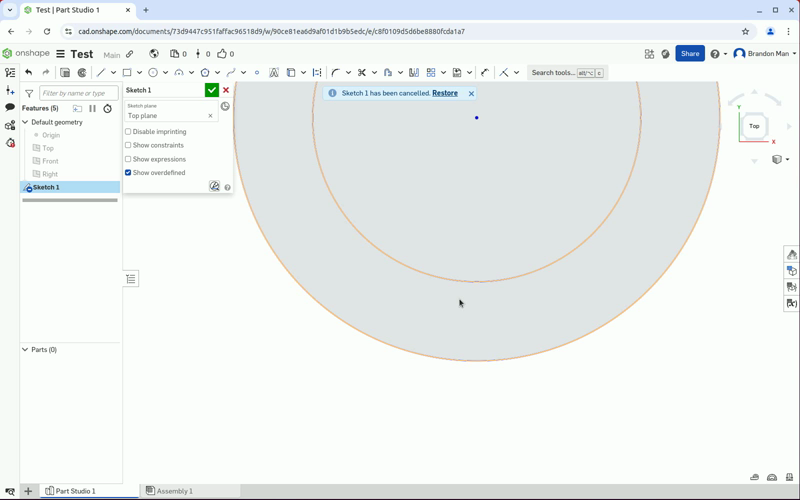
click(459, 298)
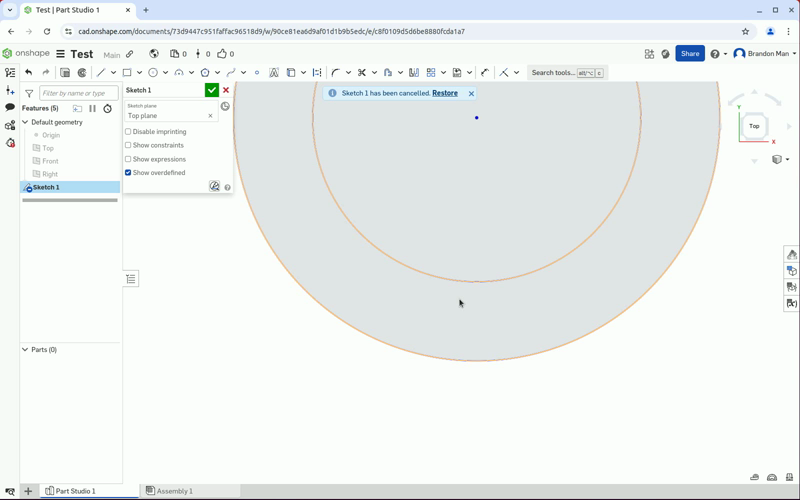
scroll(-6)
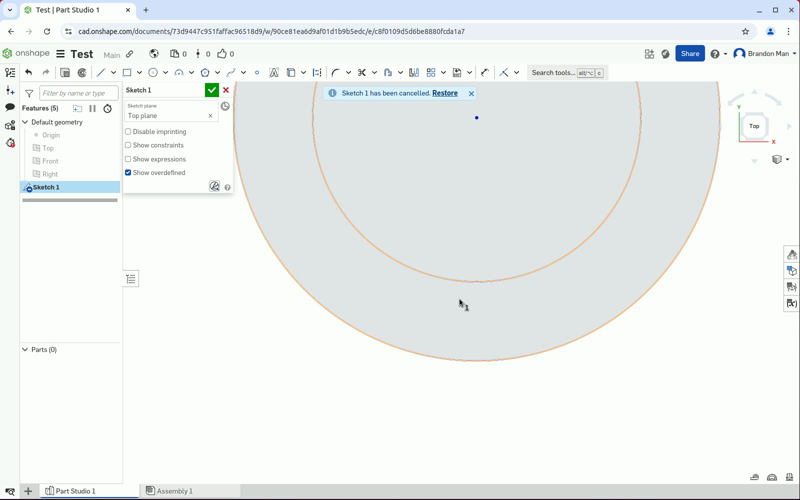
scroll(-6)
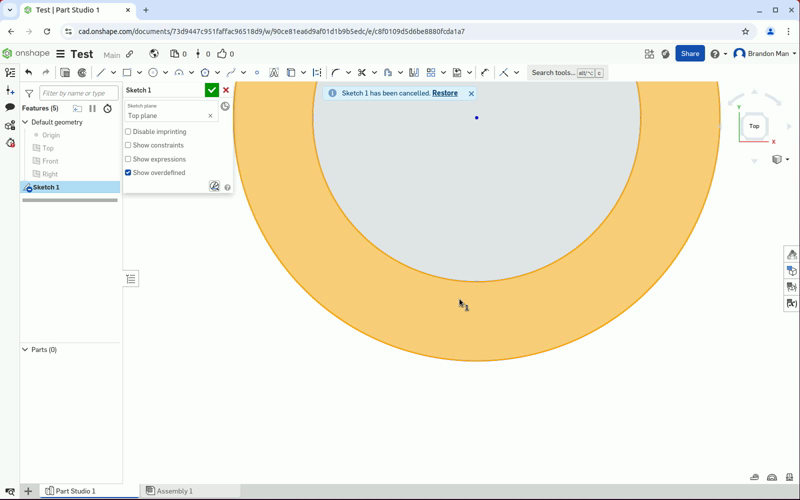
scroll(-6)
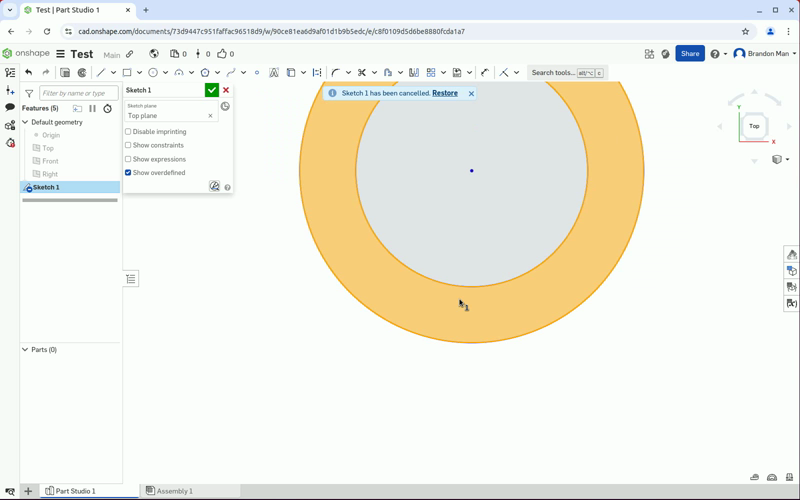
scroll(-6)
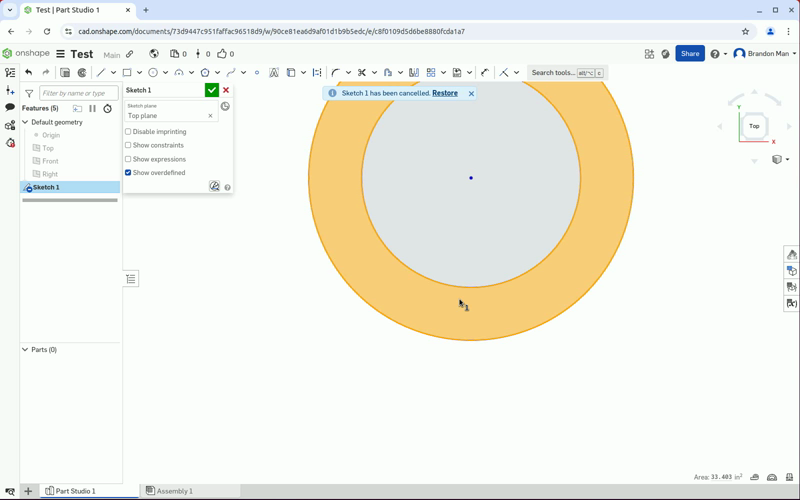
scroll(-6)
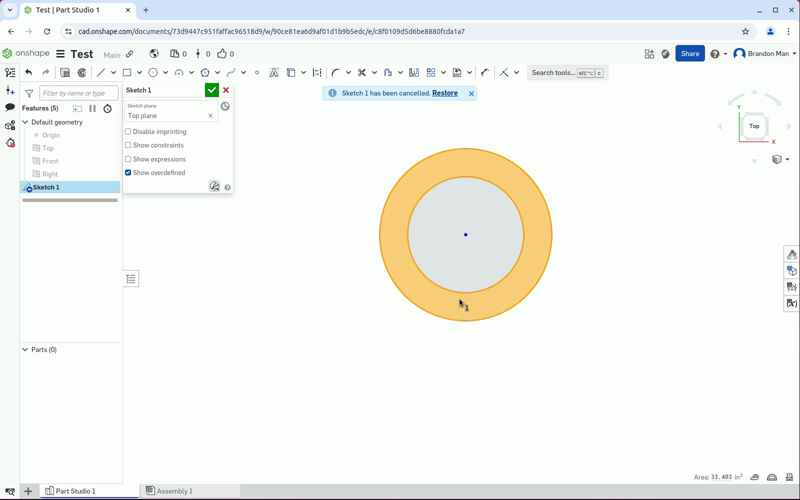
scroll(-6)
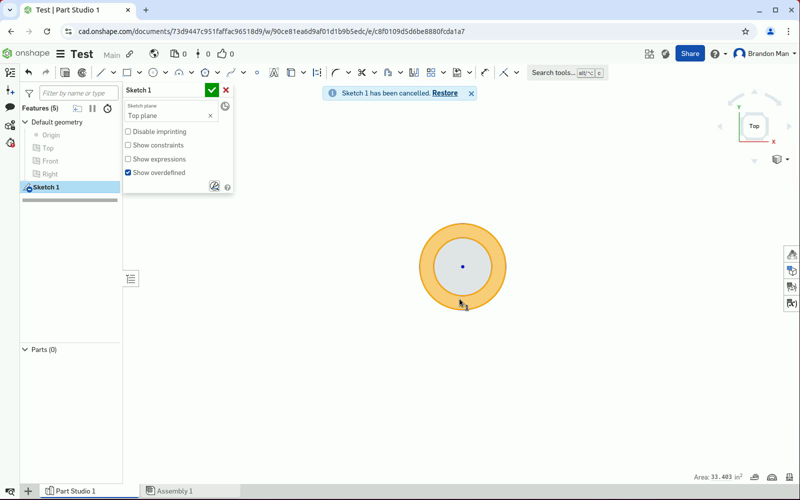
scroll(-6)
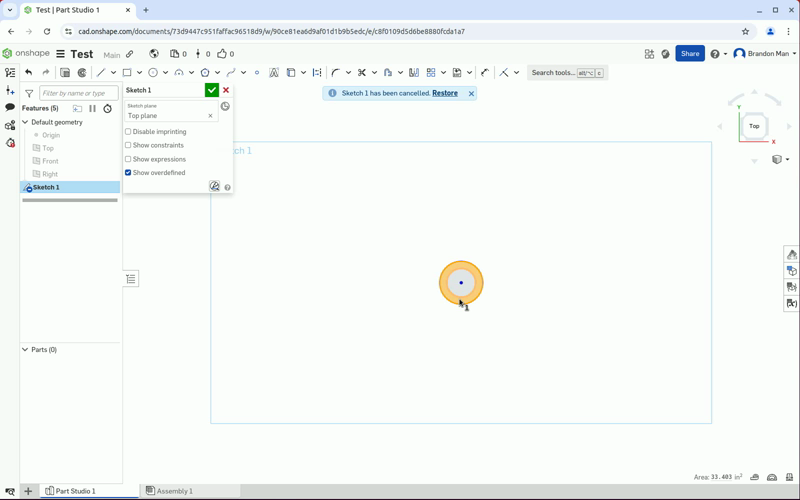
mouse_move(73, 352)
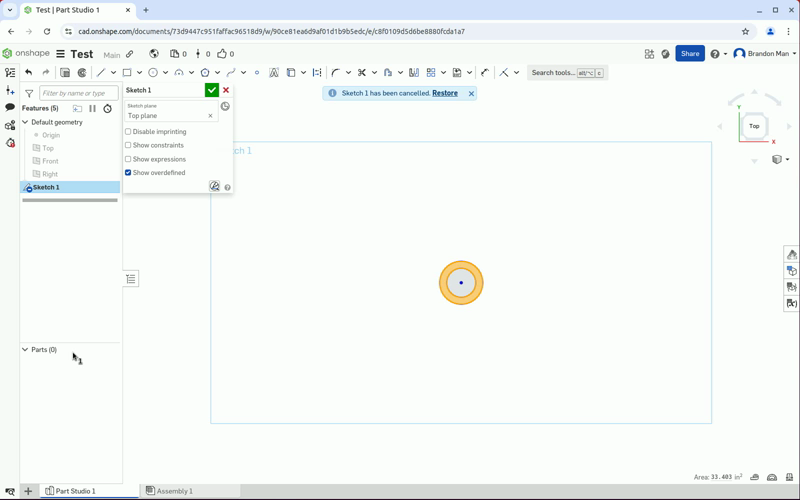
key(shift+y)
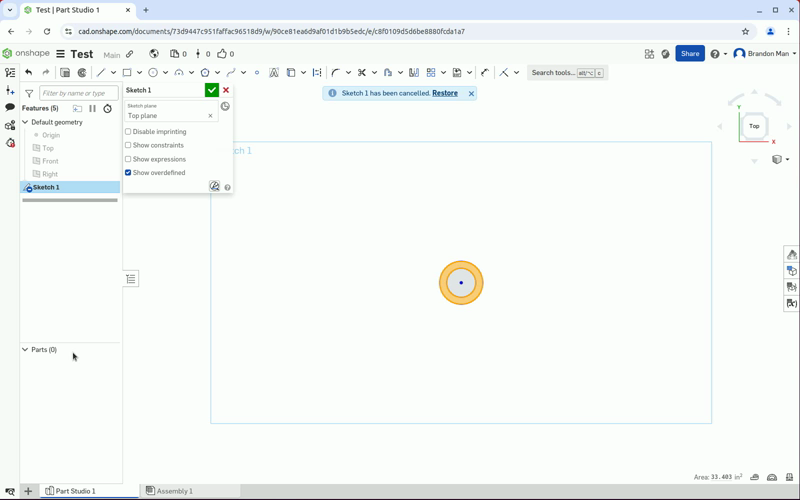
key(shift+e)
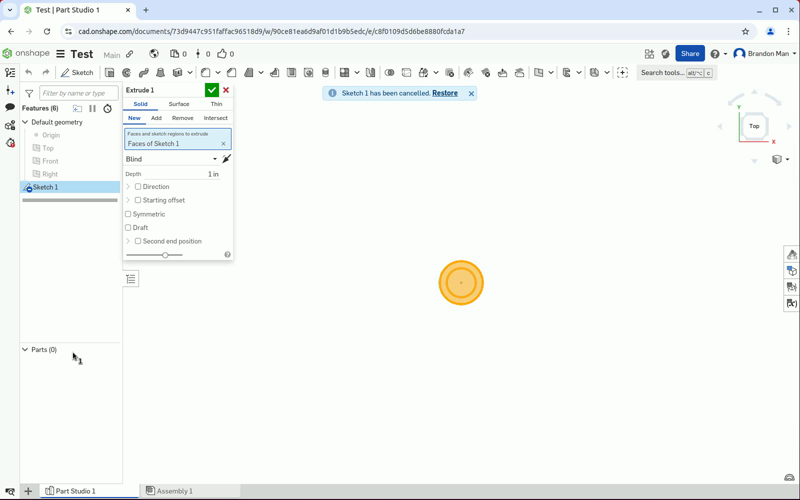
mouse_move(143, 106)
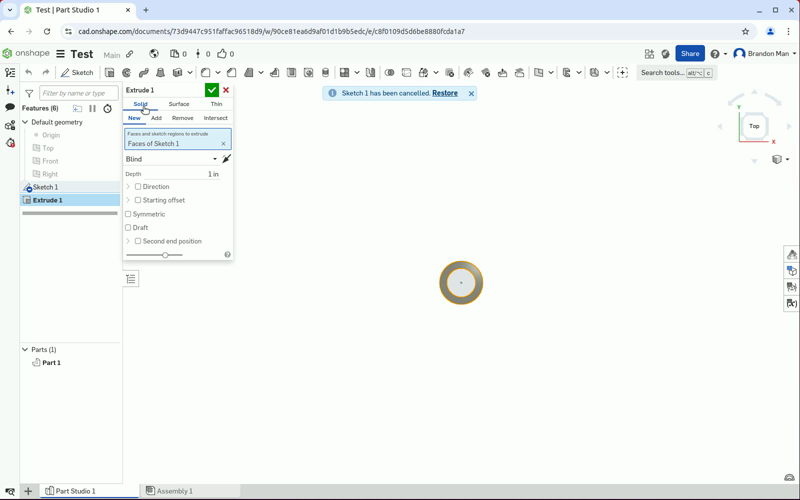
click(143, 106)
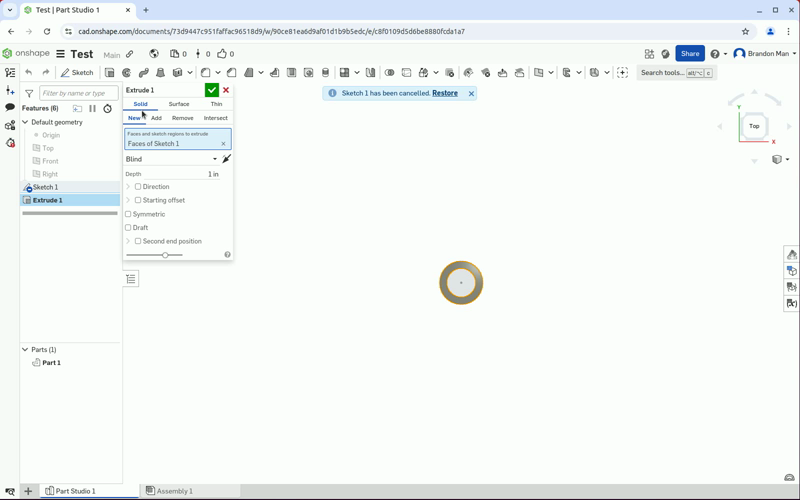
mouse_move(137, 120)
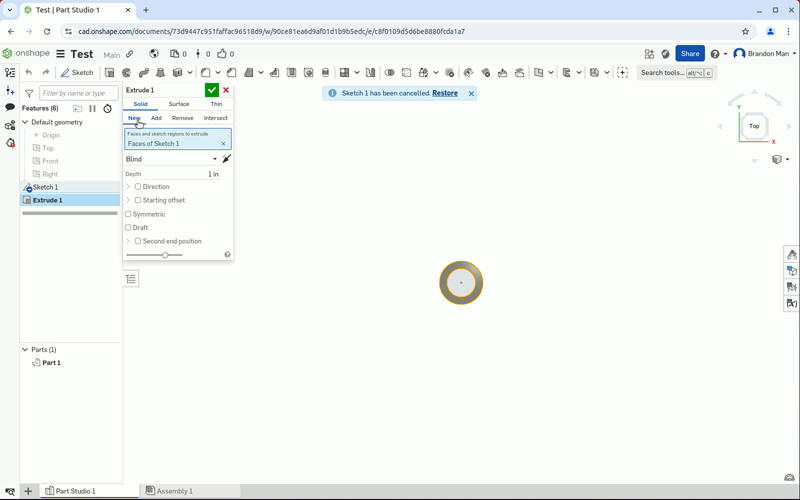
click(137, 120)
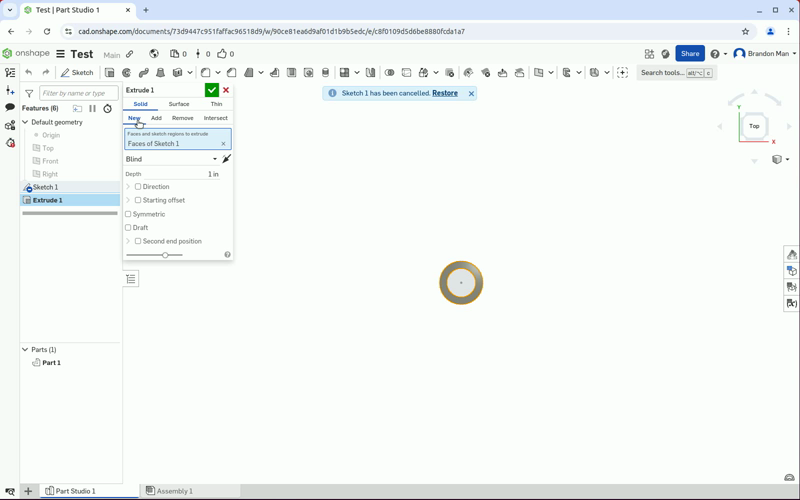
key(tab, 4)
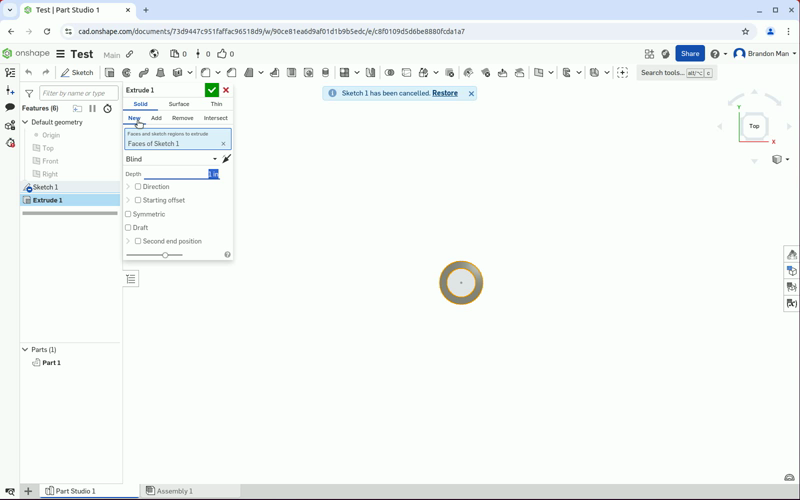
text(-8.666)
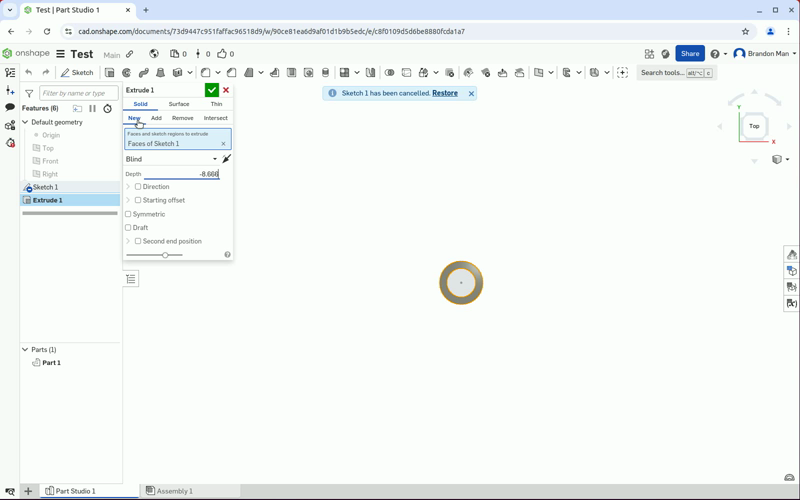
key(tab, 3)
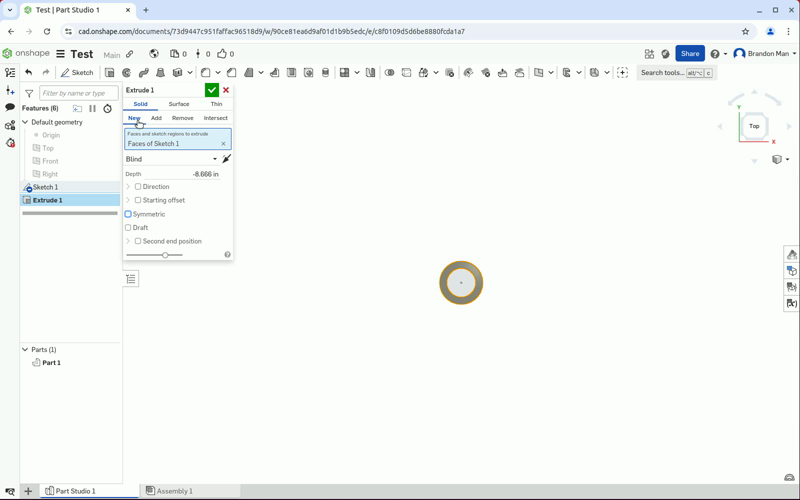
key(space)
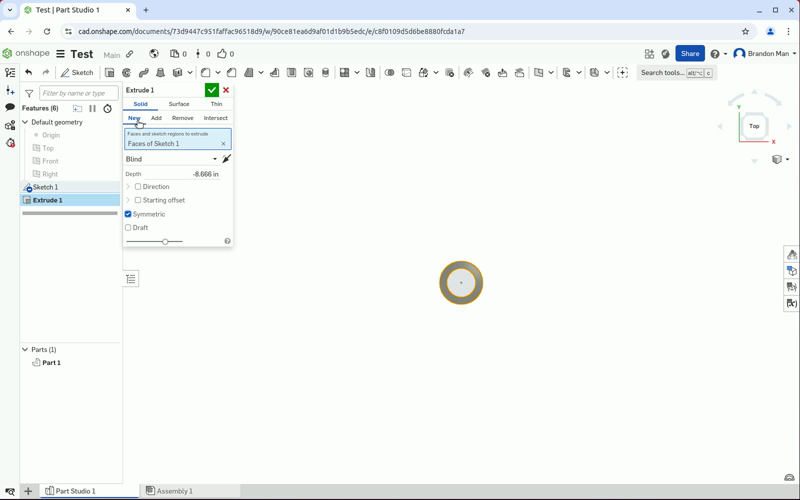
key(enter)
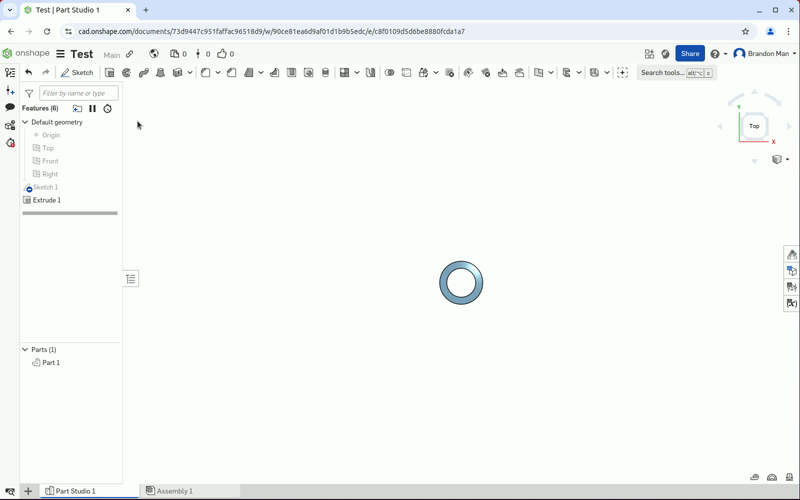
key(shift+h)
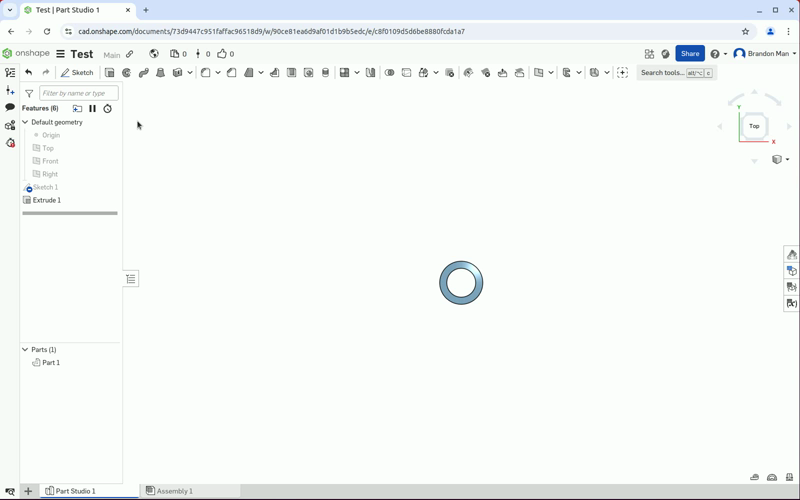
key(shift+h)
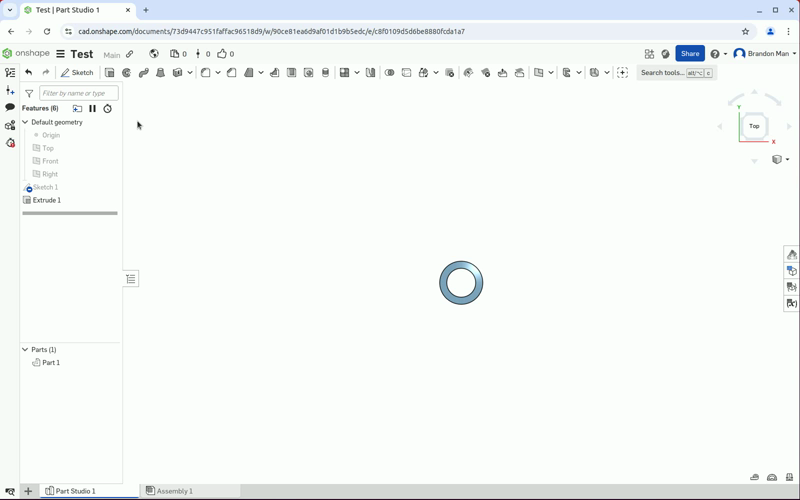
mouse_move(73, 189)
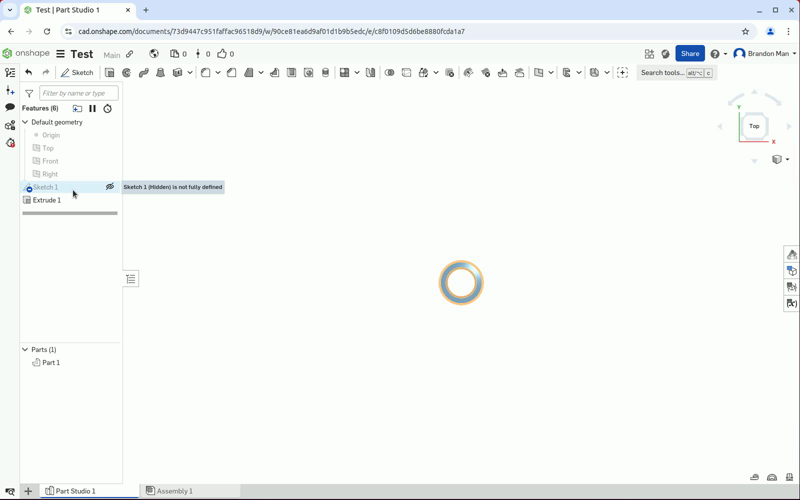
click(73, 189)
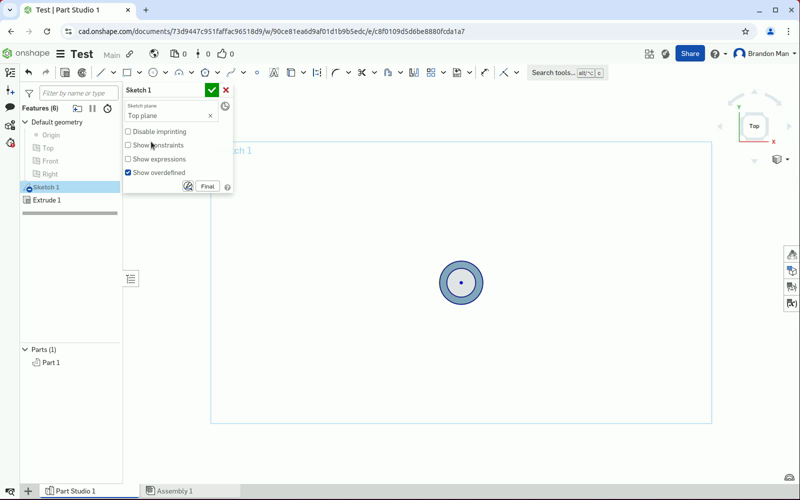
mouse_move(229, 92)
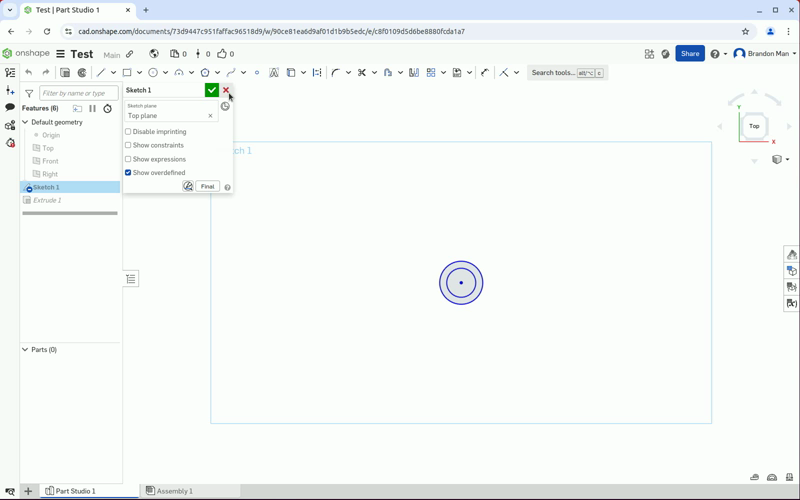
click(229, 92)
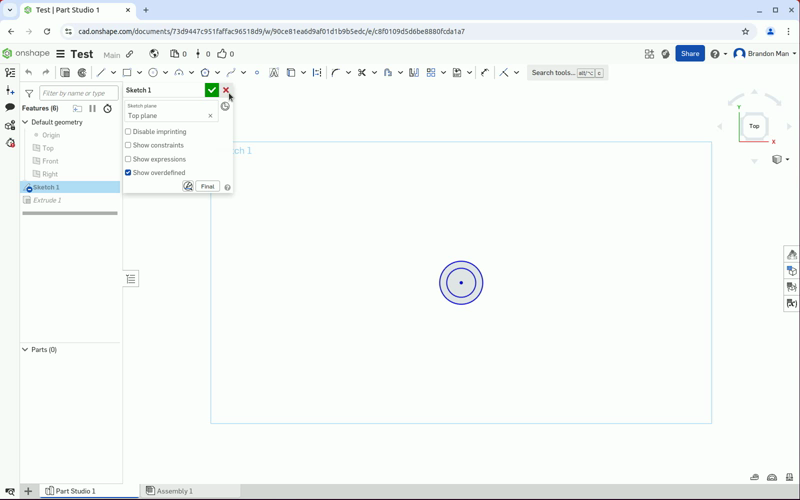
key(shift+s)
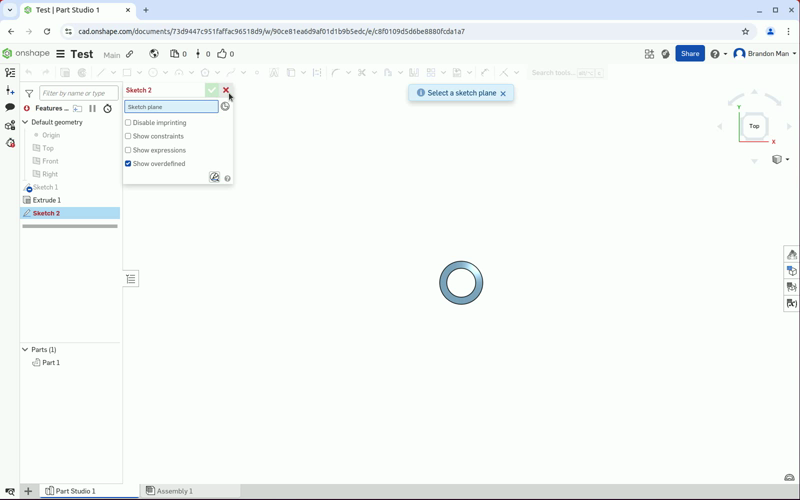
mouse_move(73, 150)
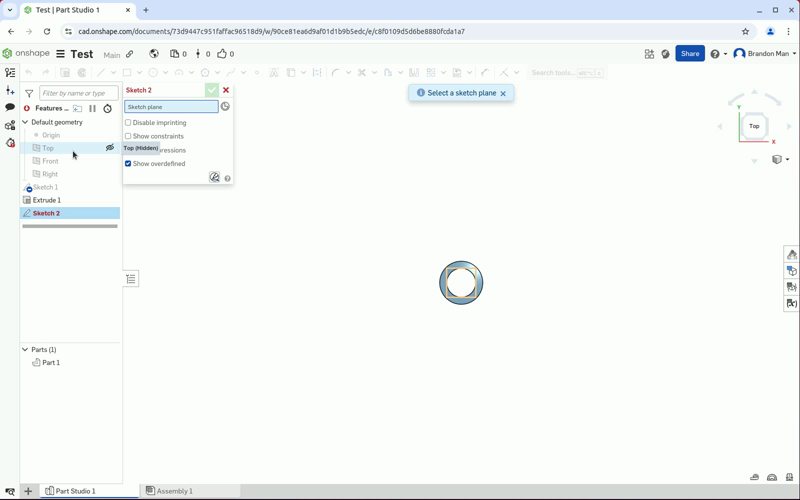
click(73, 150)
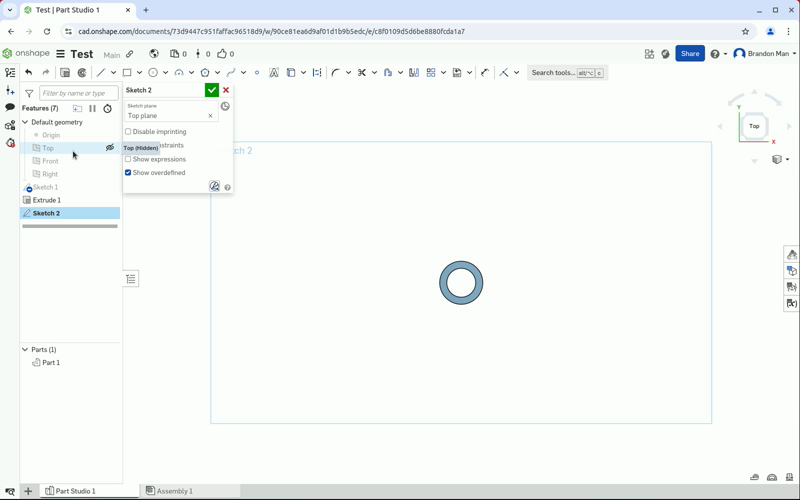
mouse_move(73, 352)
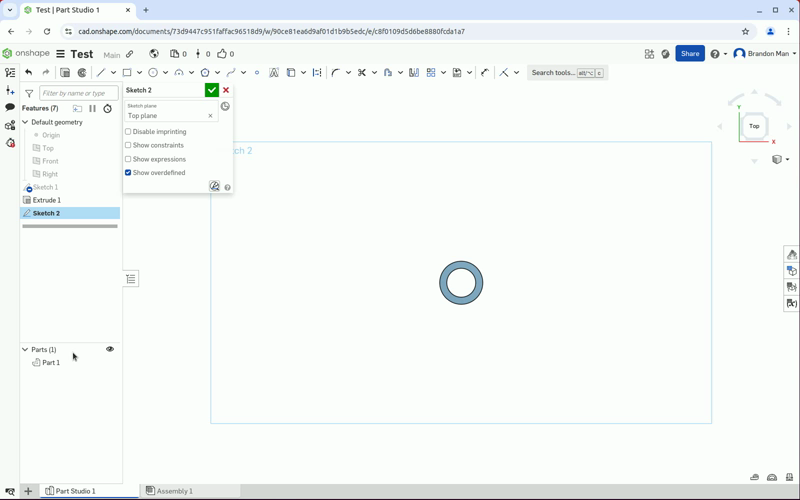
key(y)
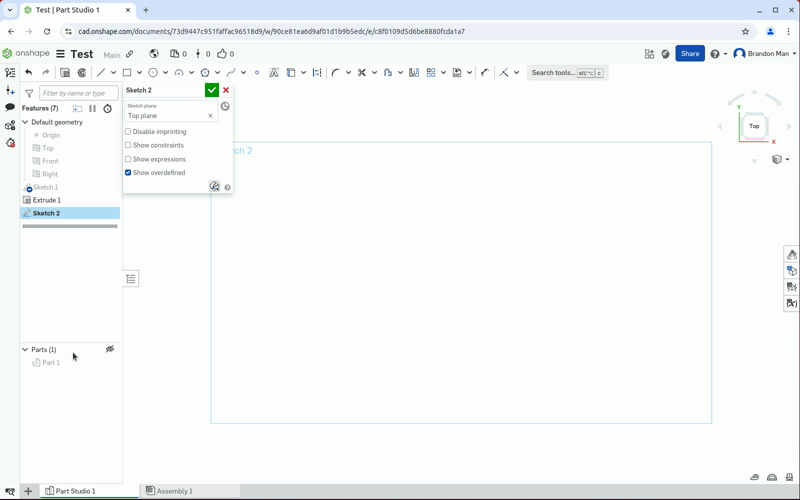
key(l)
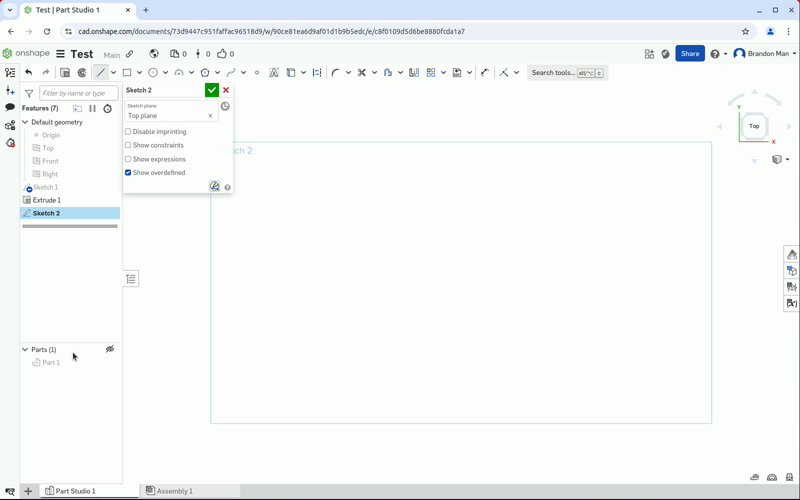
key_down(shift)
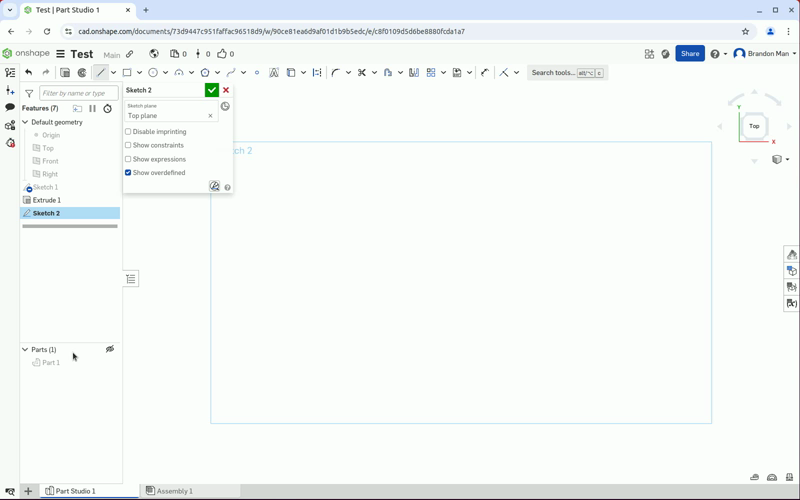
mouse_move(480, 290)
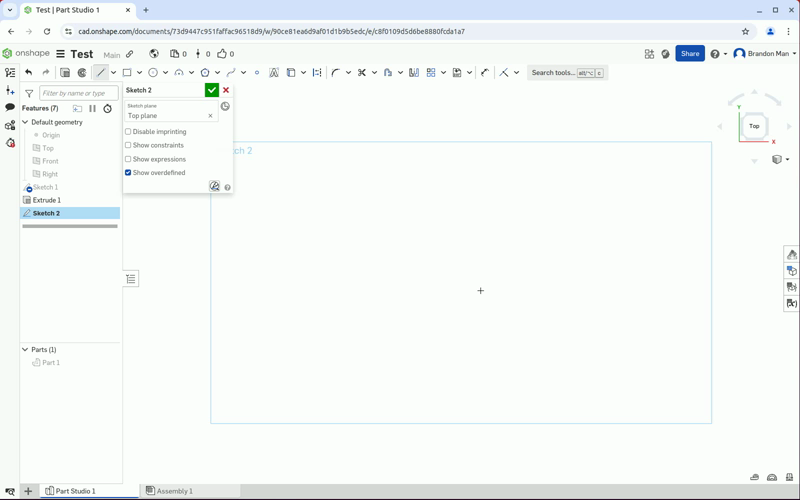
click(480, 290)
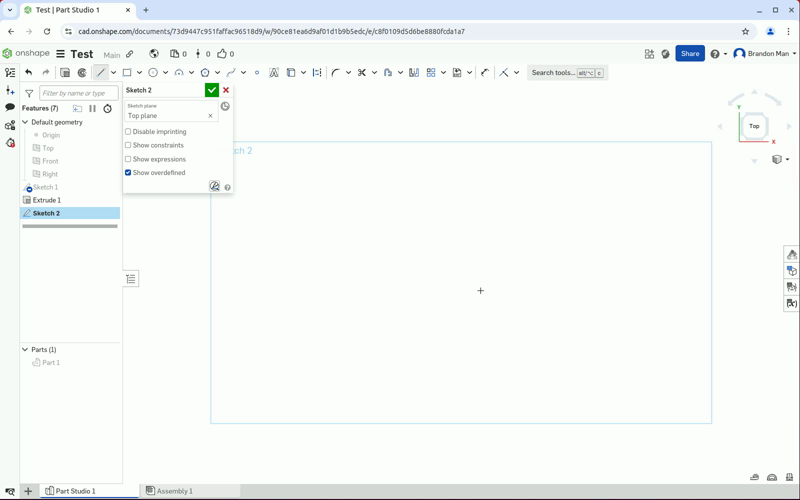
key_up(shift)
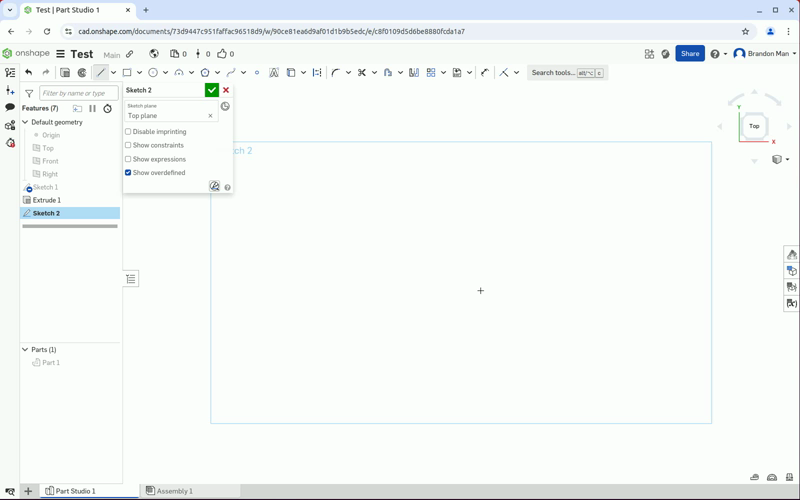
key_down(shift)
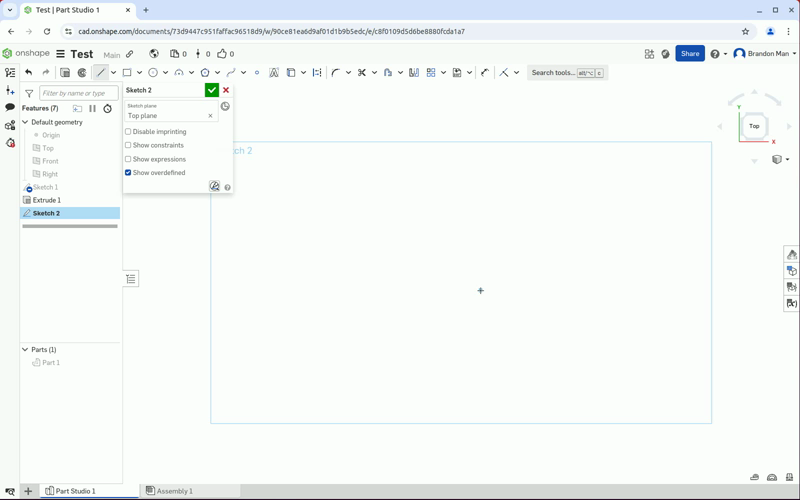
mouse_move(573, 290)
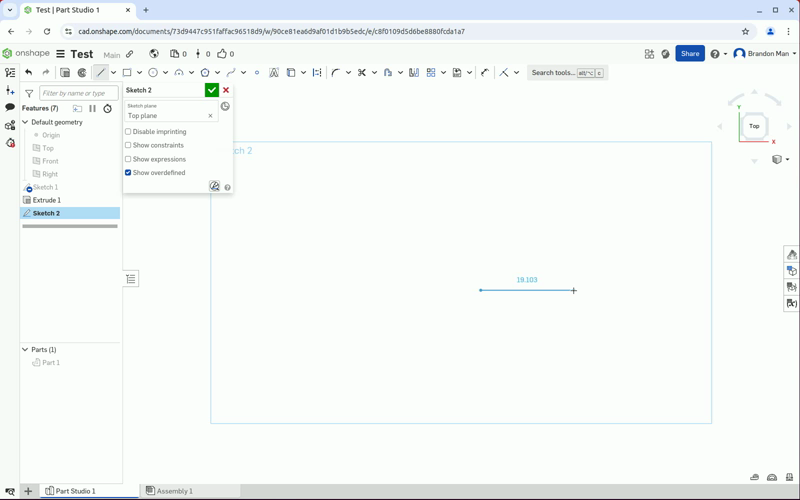
click(573, 290)
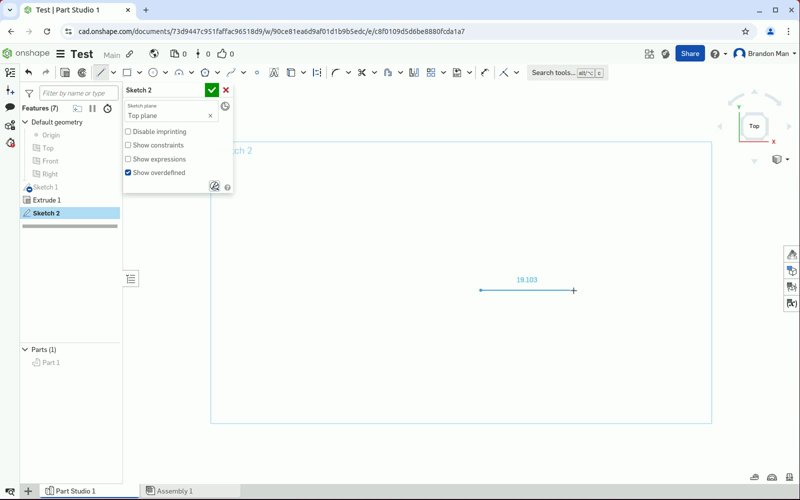
key_up(shift)
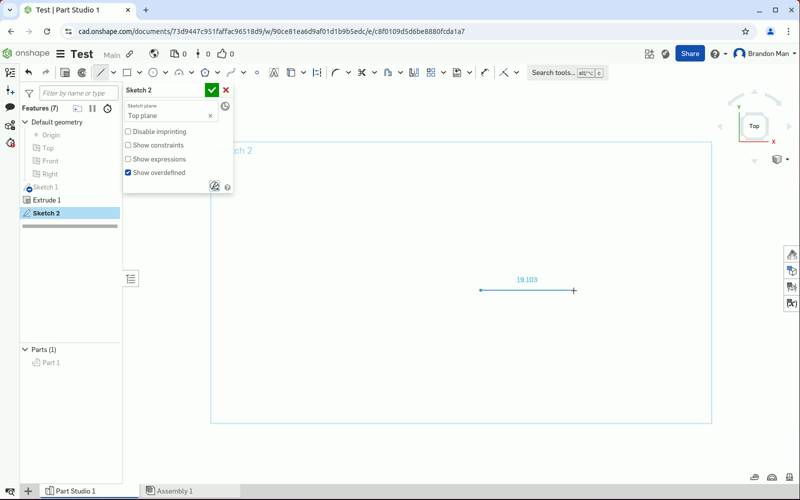
key_down(shift)
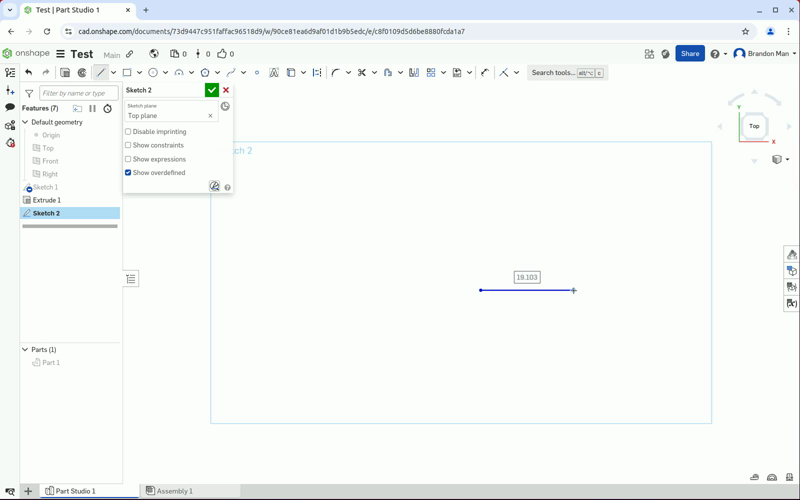
mouse_move(589, 290)
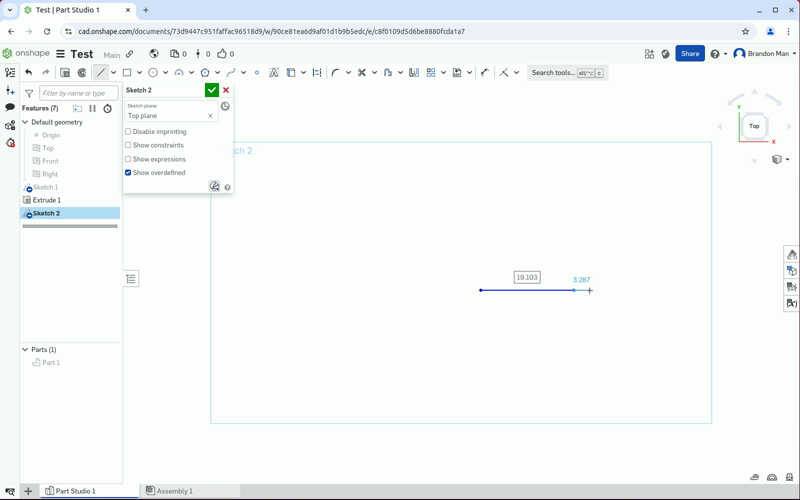
mouse_move(573, 276)
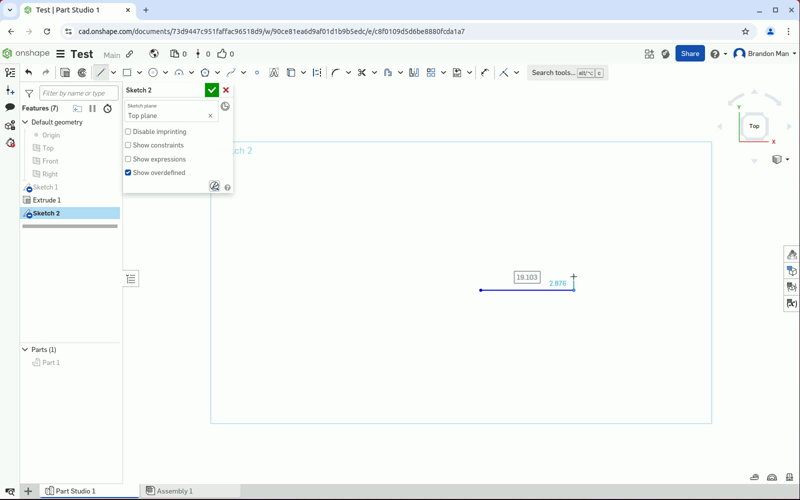
click(573, 276)
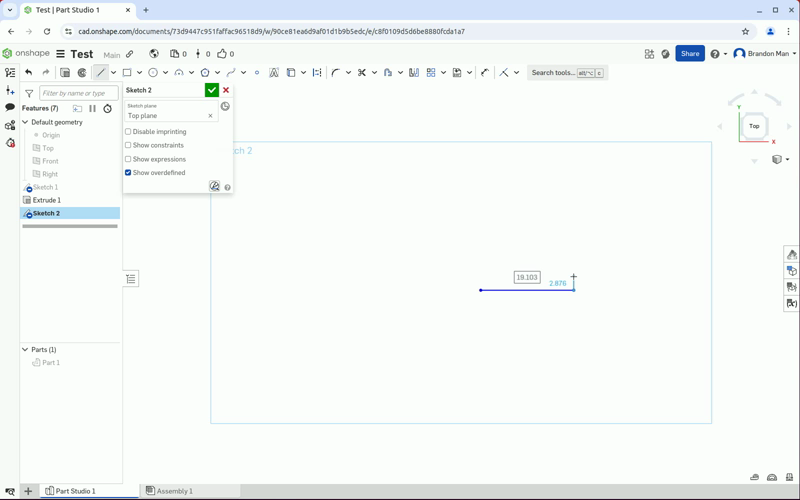
key_up(shift)
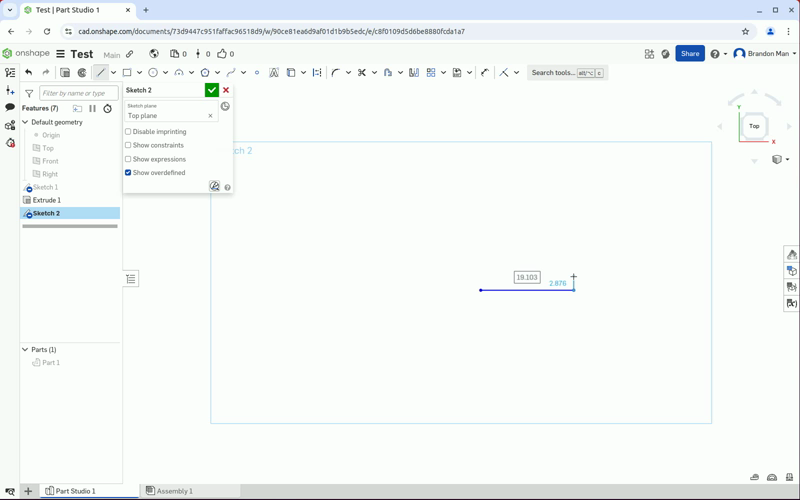
key_down(shift)
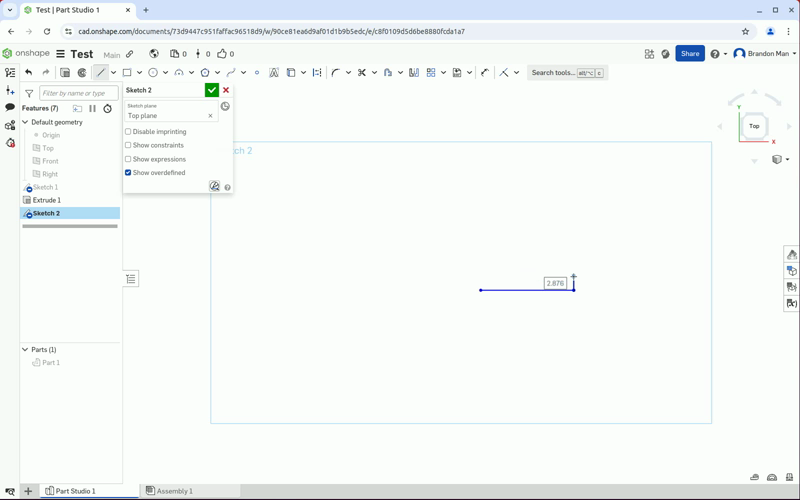
mouse_move(480, 276)
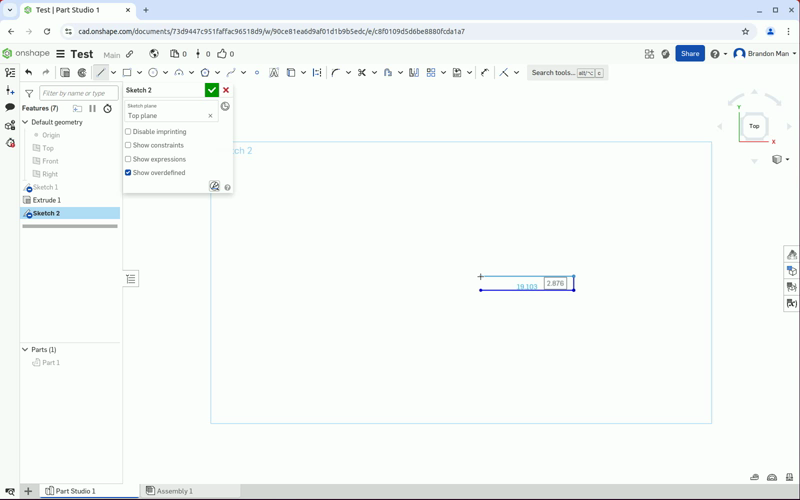
click(480, 276)
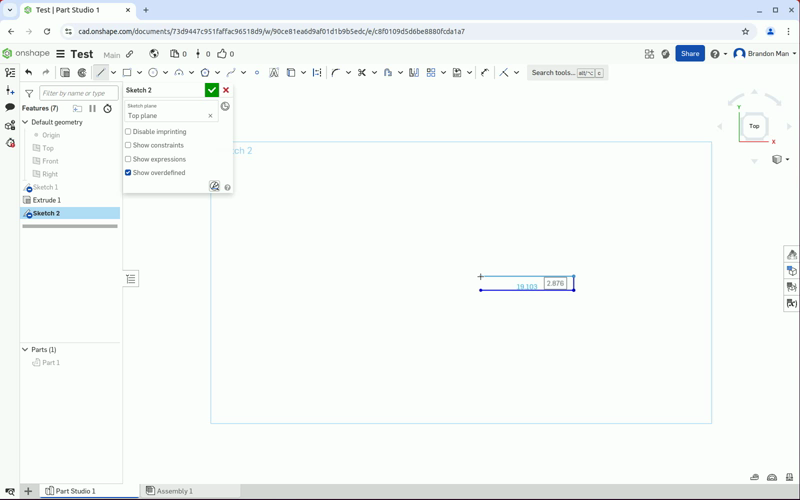
key_up(shift)
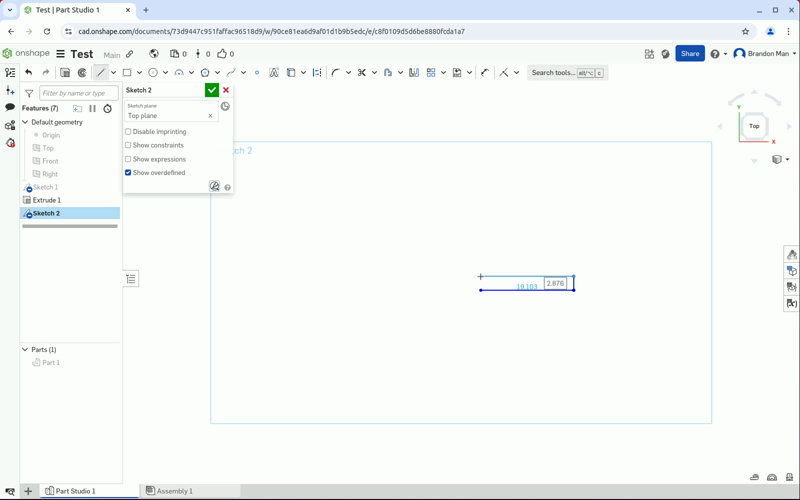
key(esc)
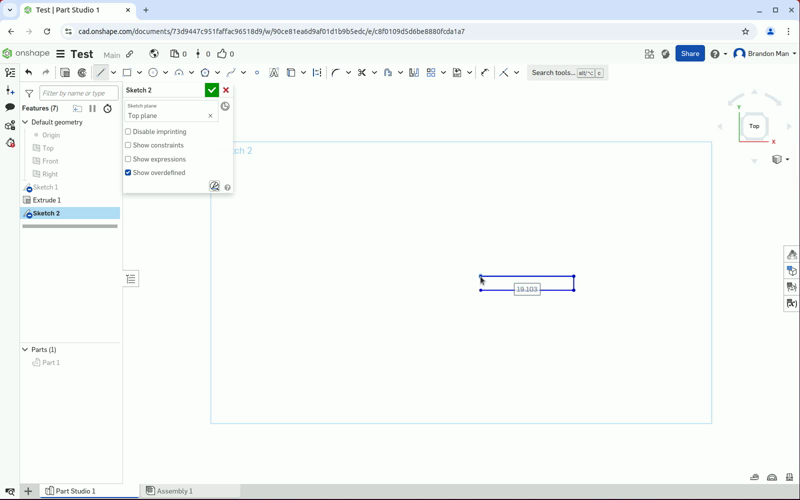
key(a)
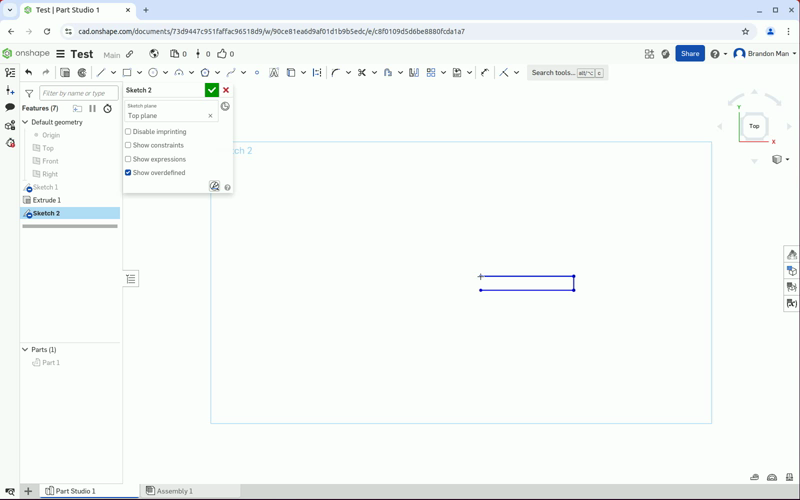
mouse_move(480, 276)
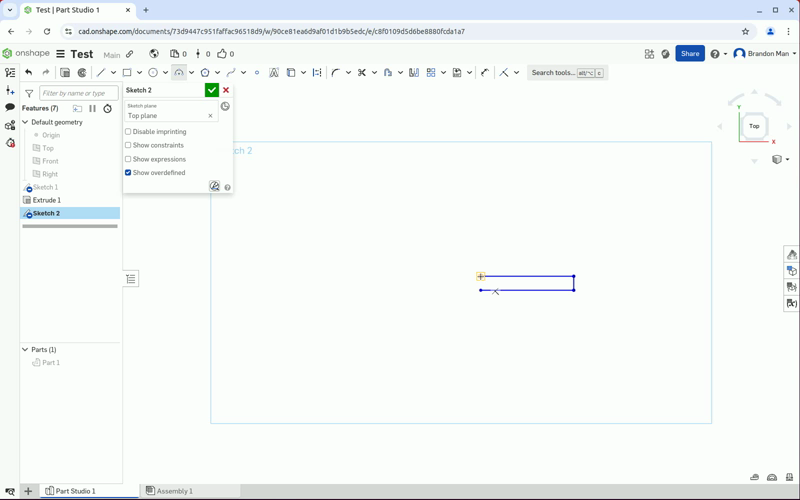
click(480, 276)
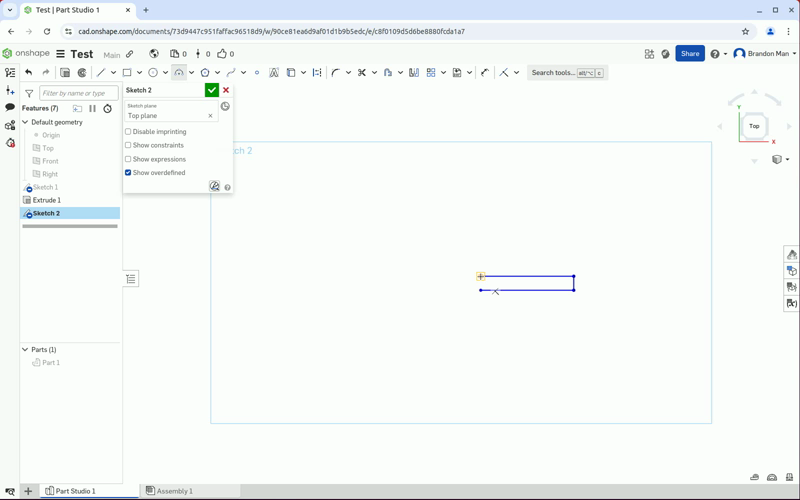
mouse_move(480, 290)
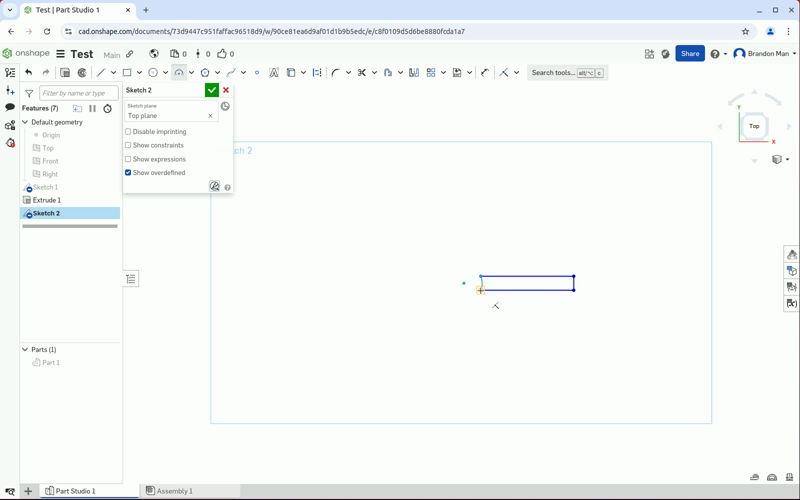
click(480, 290)
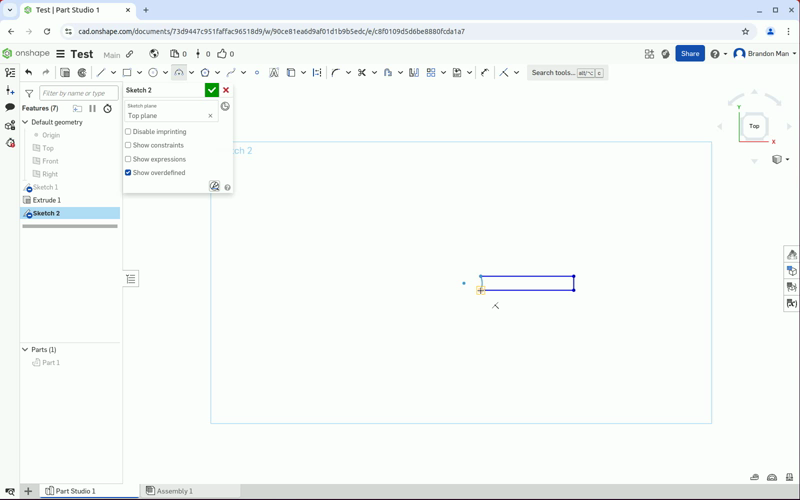
key_down(shift)
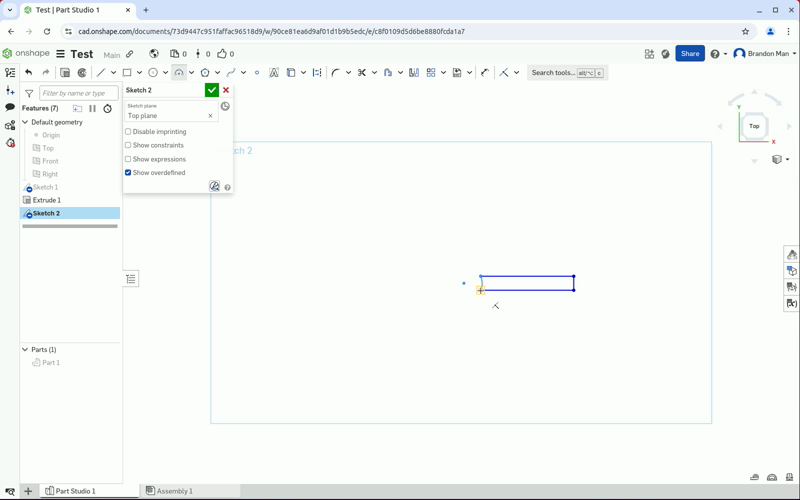
mouse_move(481, 283)
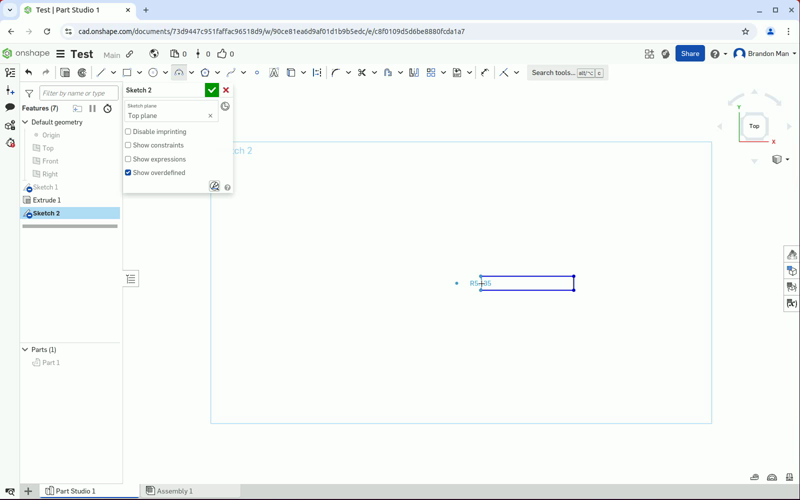
click(481, 283)
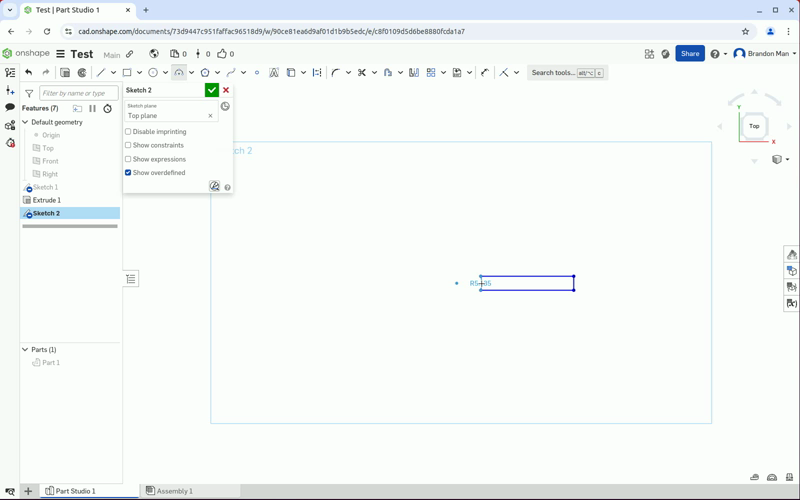
key_up(shift)
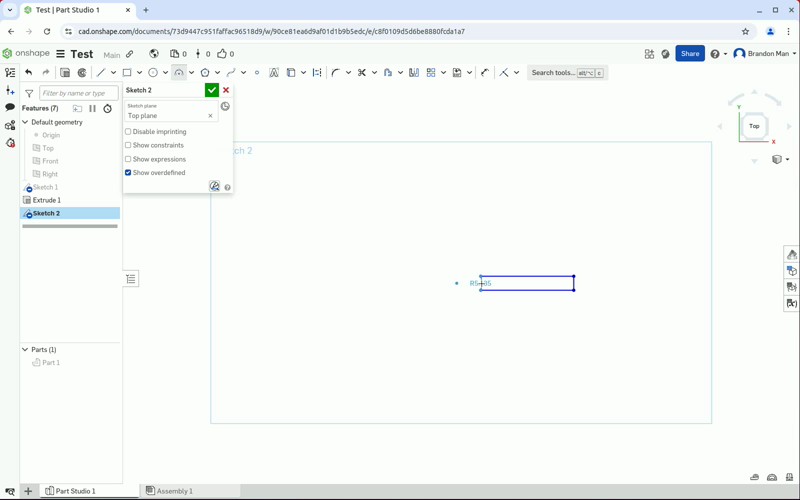
key(esc)
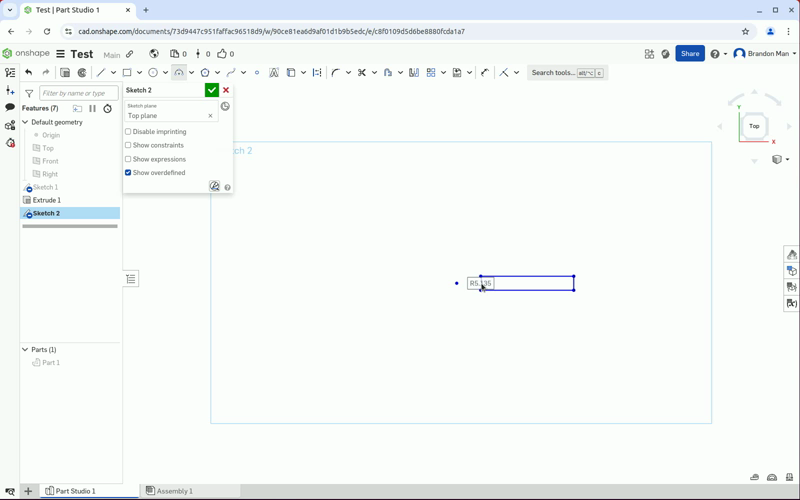
mouse_move(547, 289)
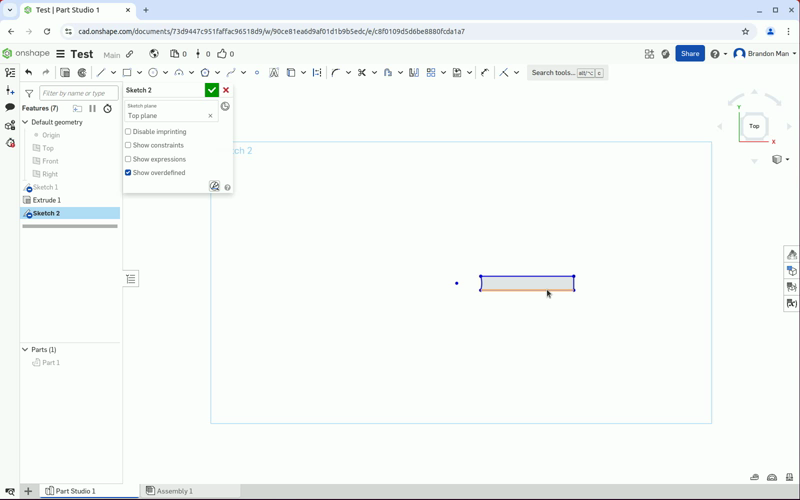
scroll(6)
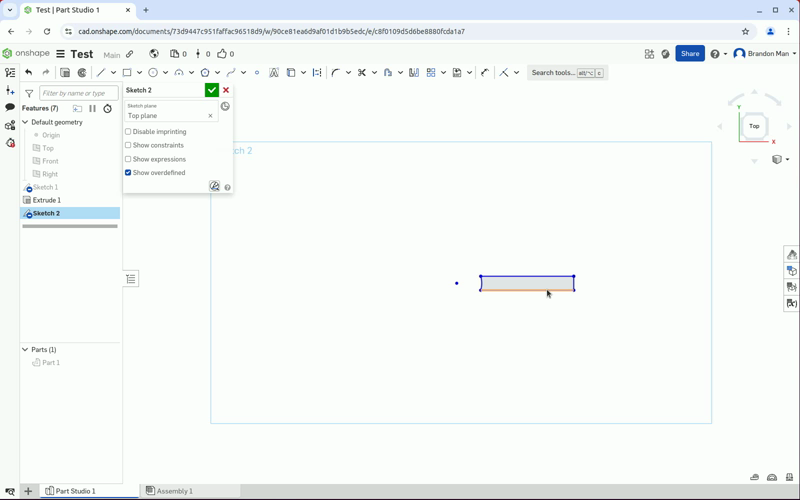
scroll(6)
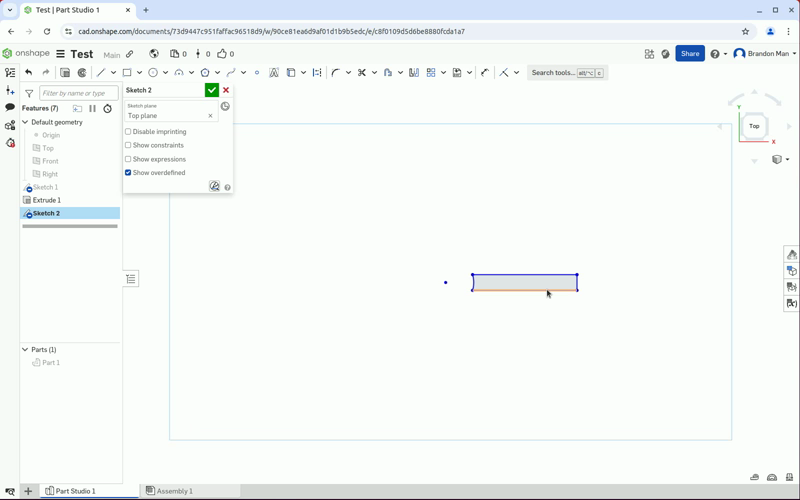
scroll(6)
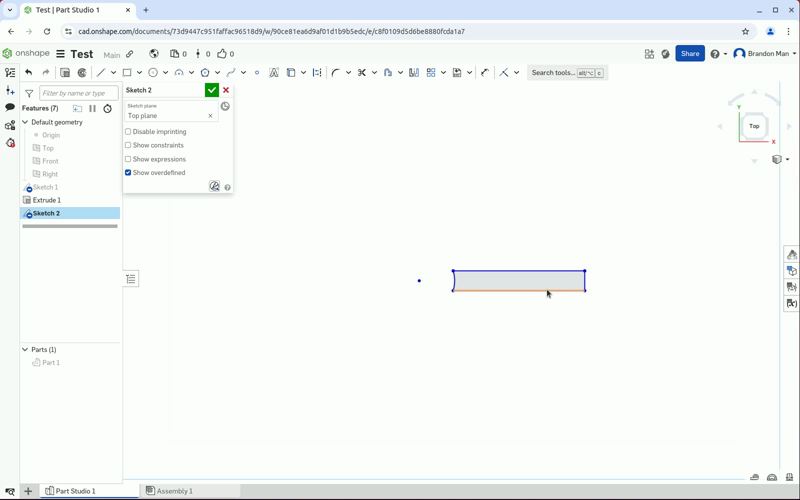
scroll(6)
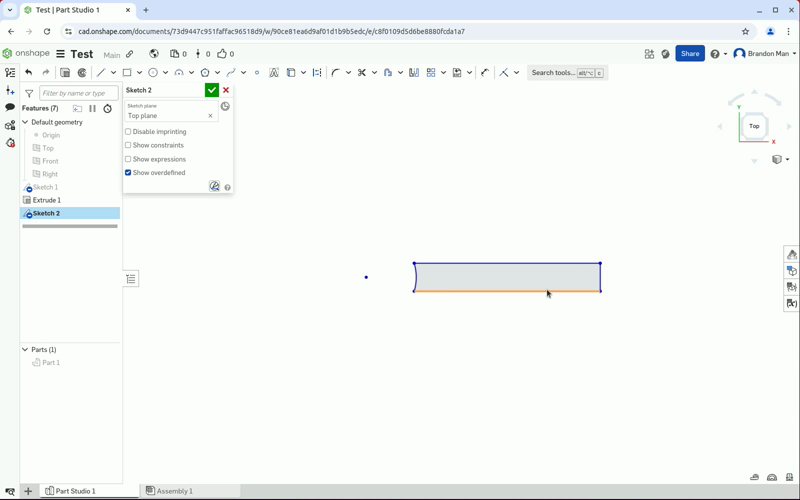
scroll(6)
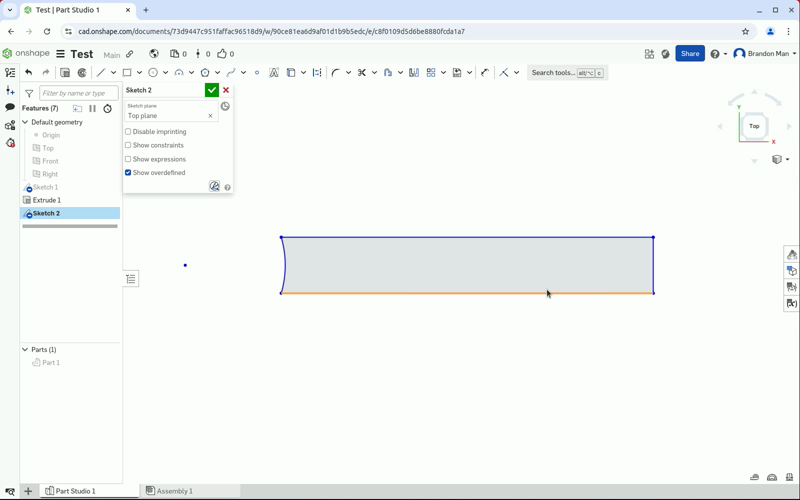
scroll(6)
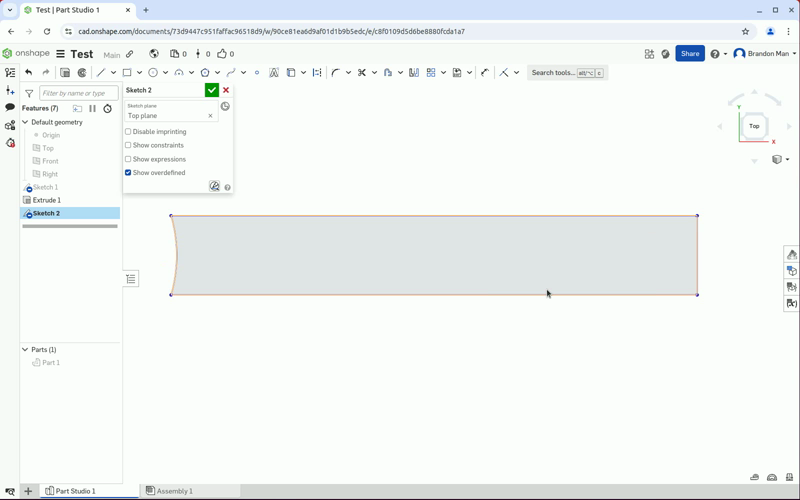
scroll(6)
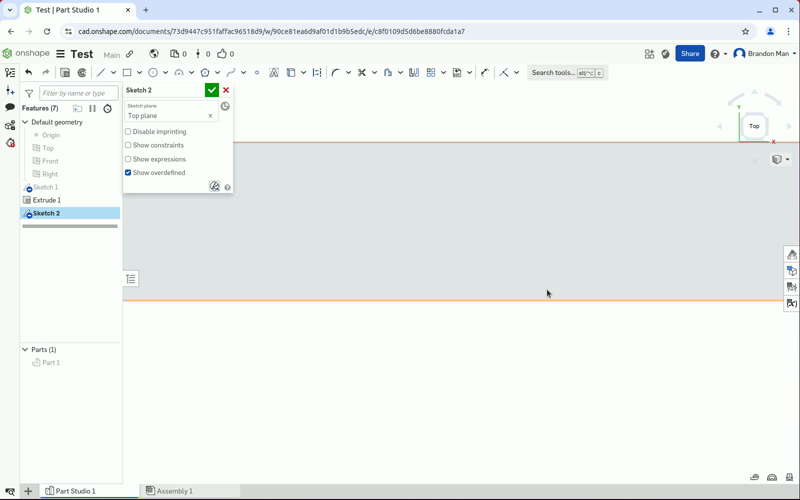
click(547, 289)
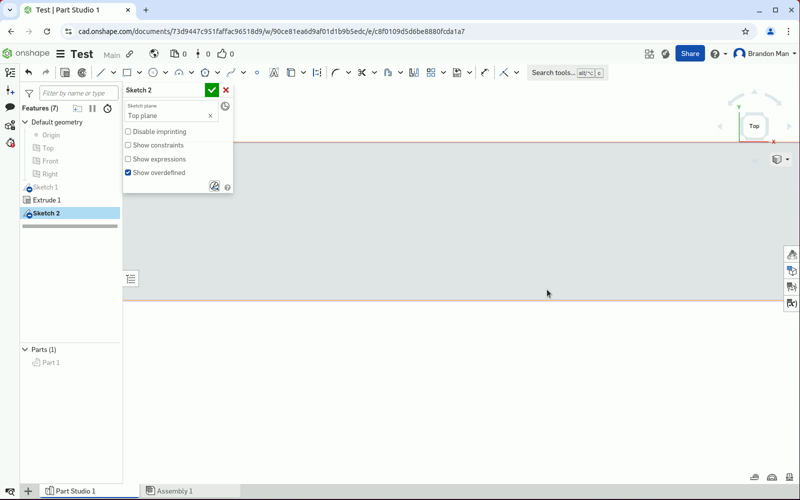
scroll(-6)
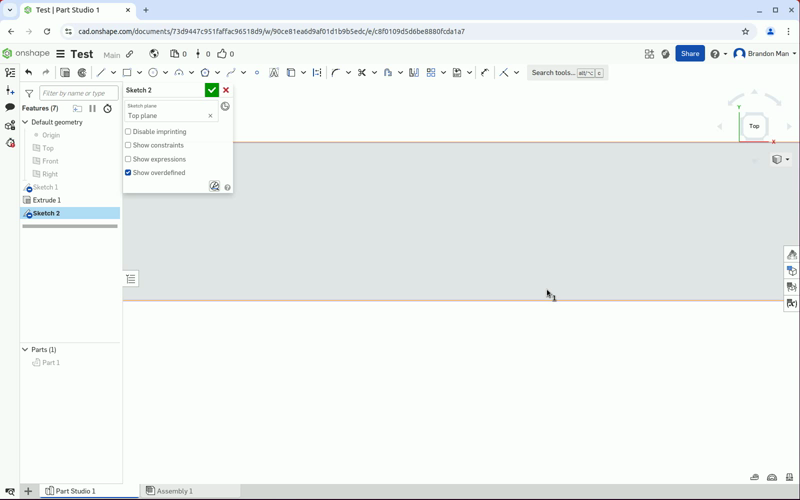
scroll(-6)
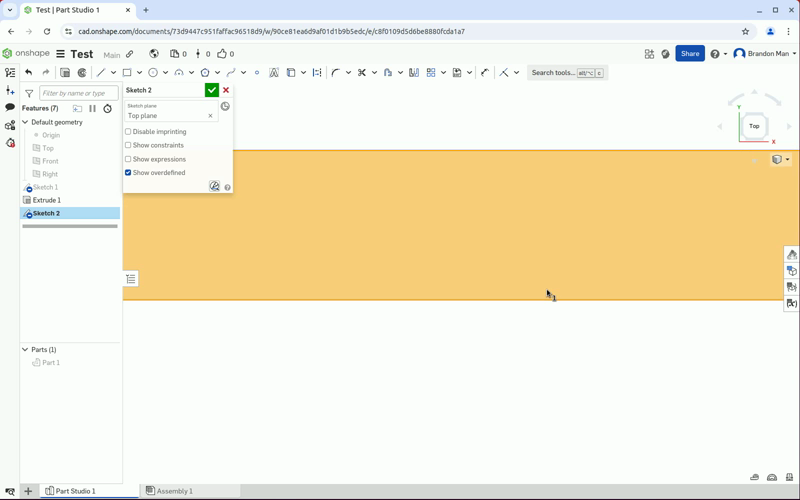
scroll(-6)
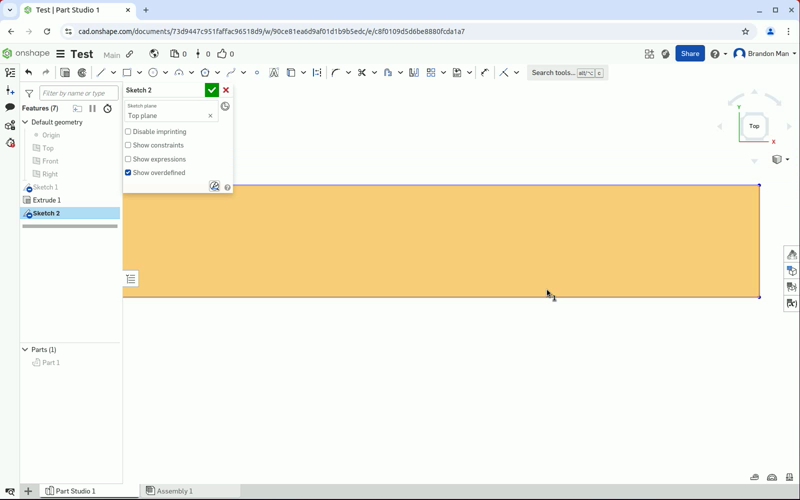
scroll(-6)
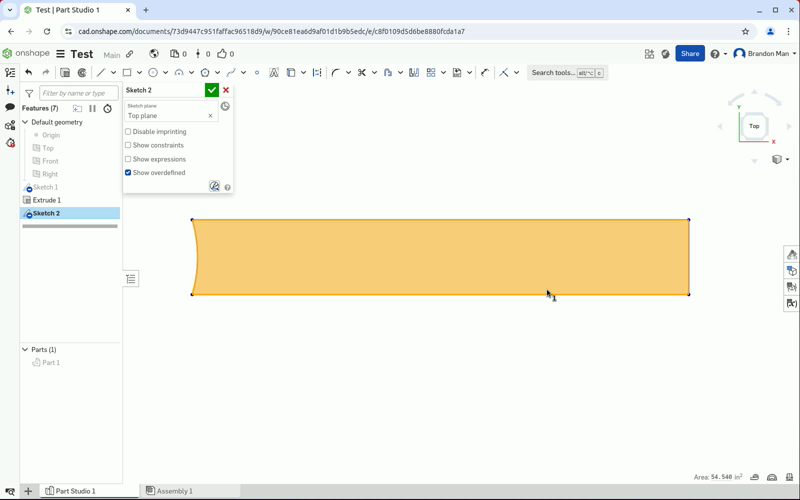
scroll(-6)
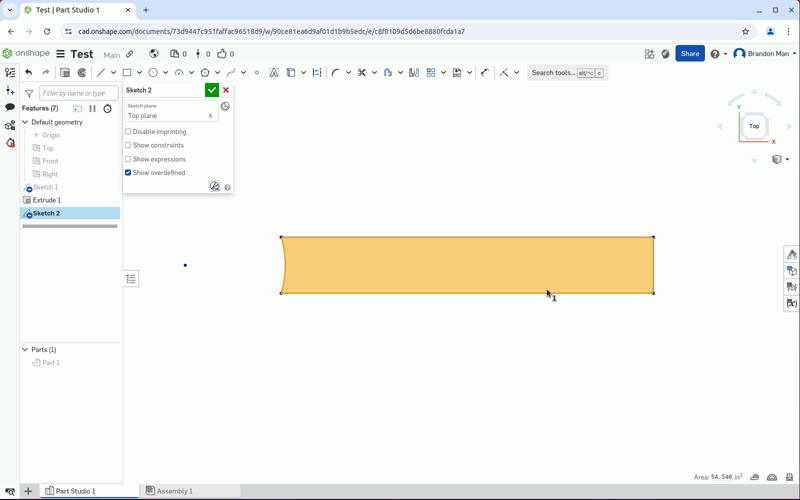
scroll(-6)
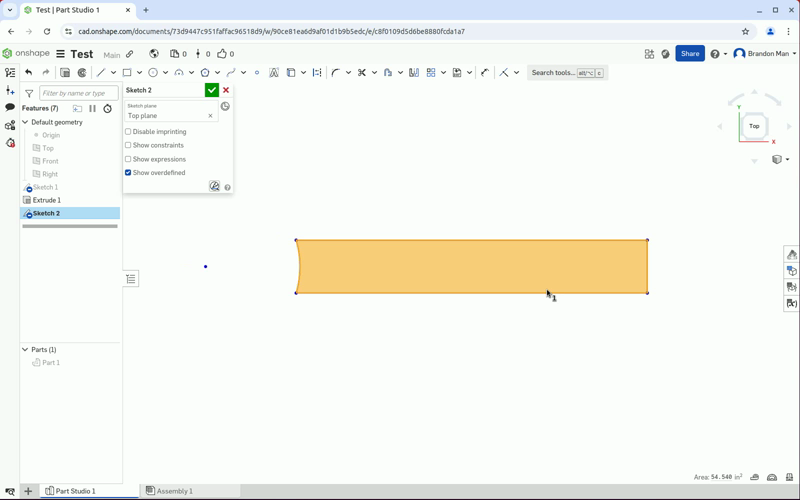
scroll(-6)
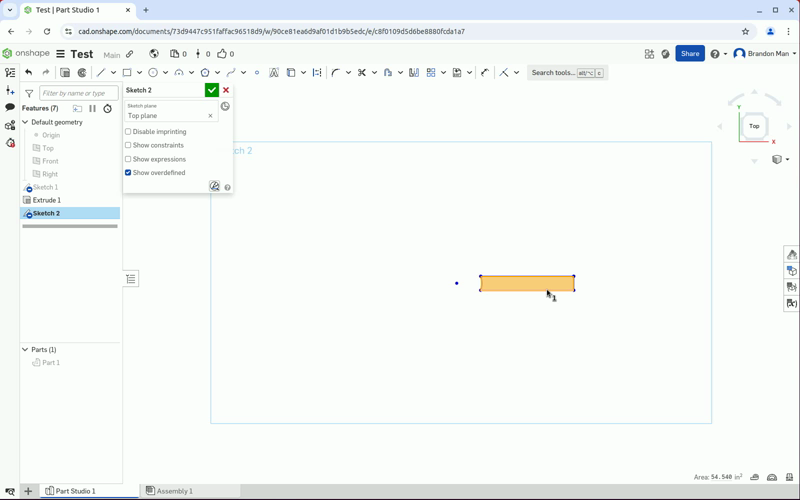
mouse_move(73, 352)
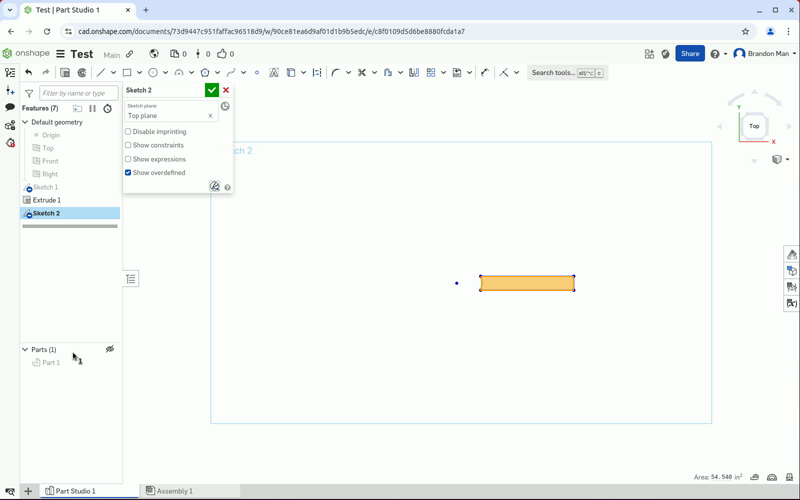
key(shift+y)
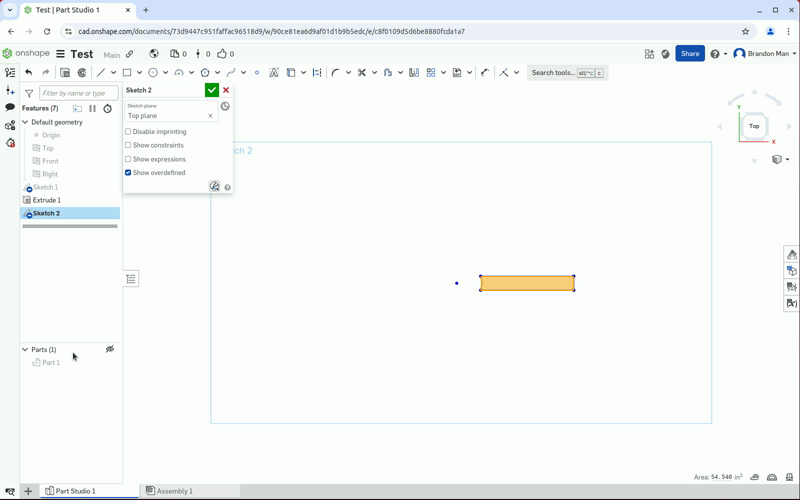
key(shift+e)
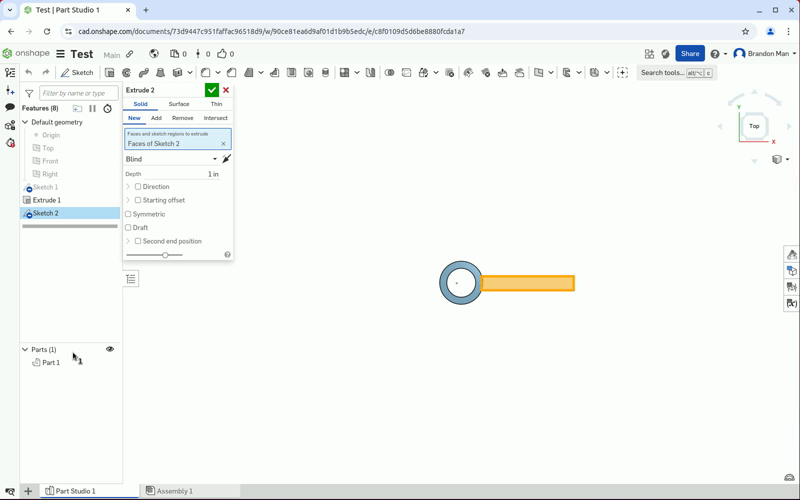
mouse_move(143, 106)
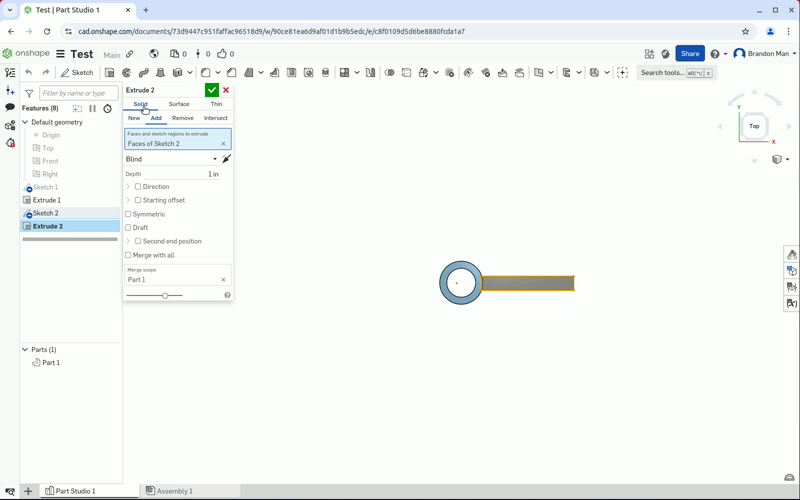
click(143, 106)
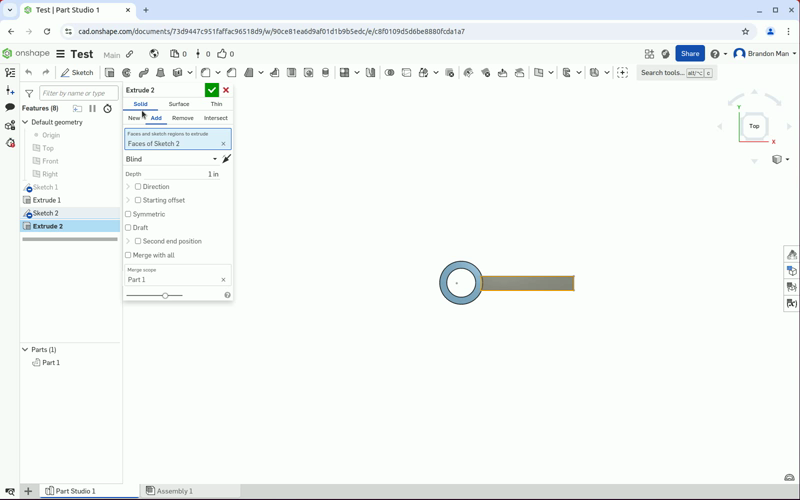
mouse_move(137, 120)
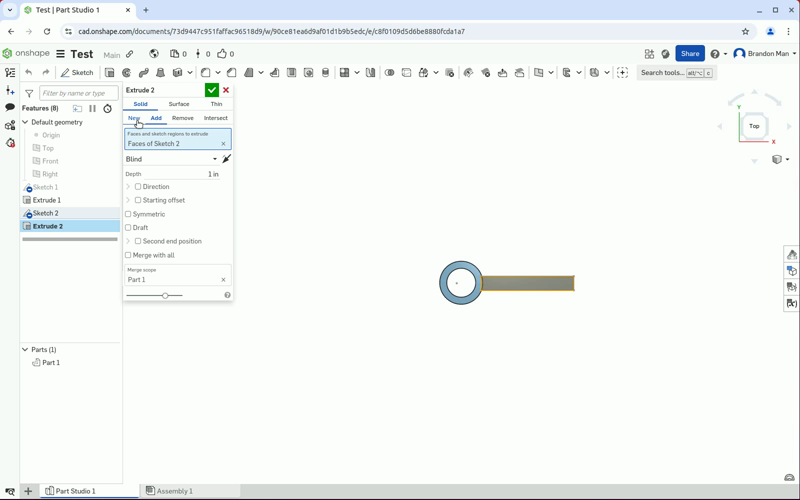
click(137, 120)
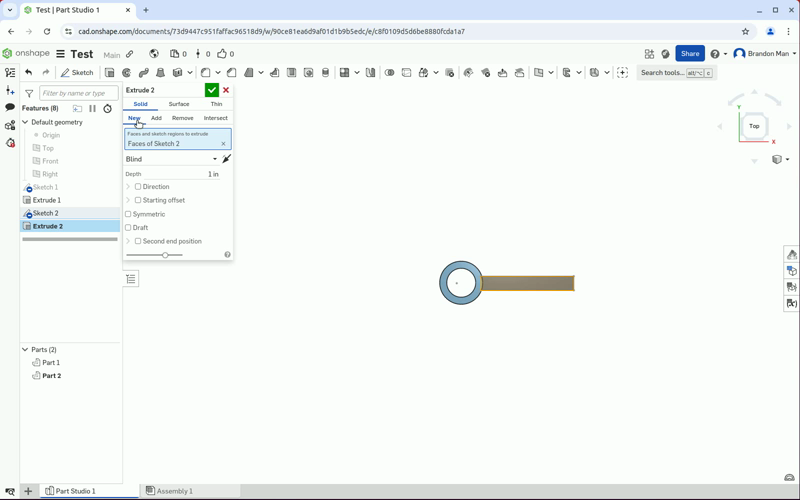
key(tab, 4)
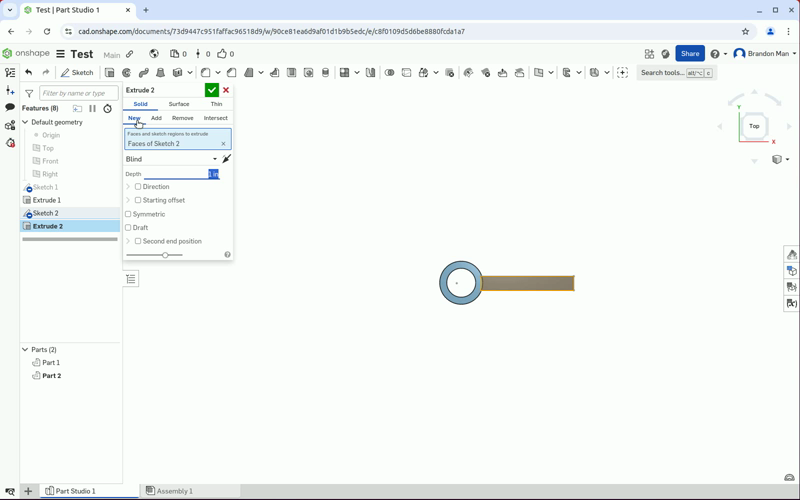
text(5.778)
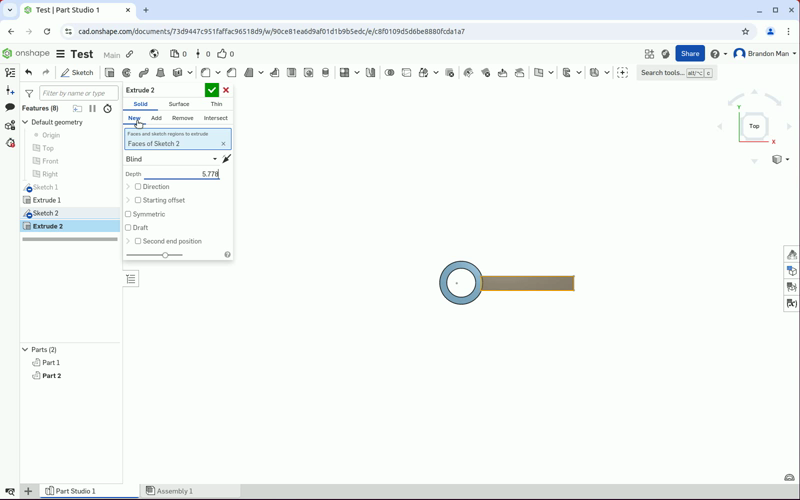
key(tab, 3)
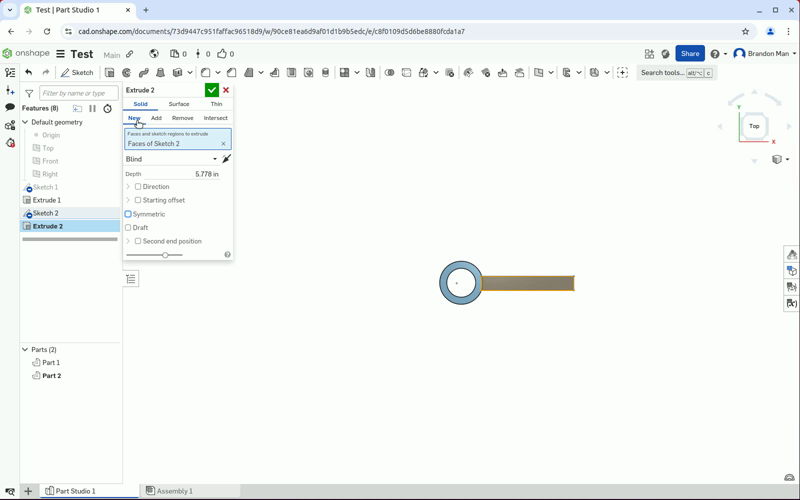
key(space)
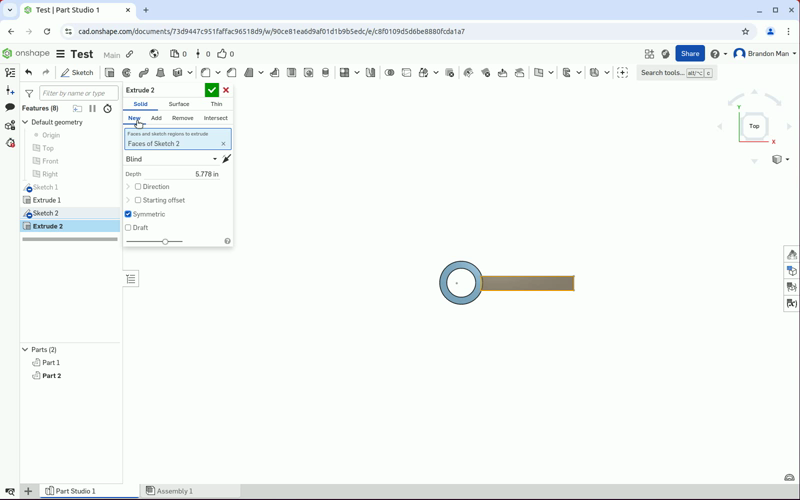
key(enter)
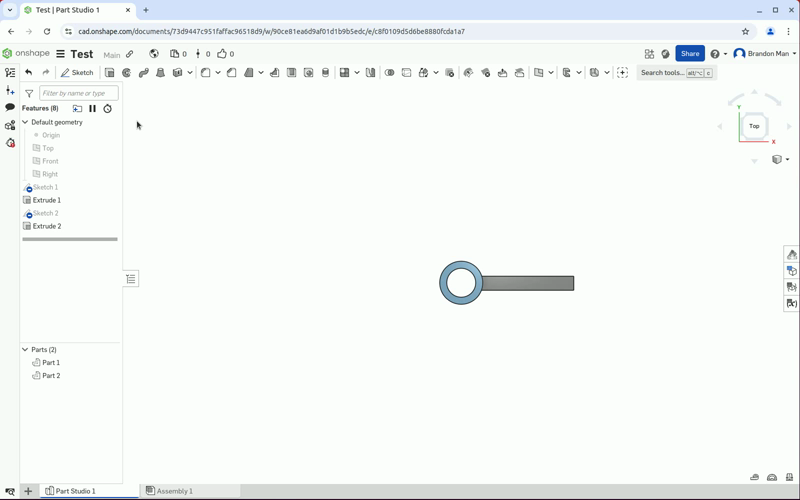
key(shift+h)
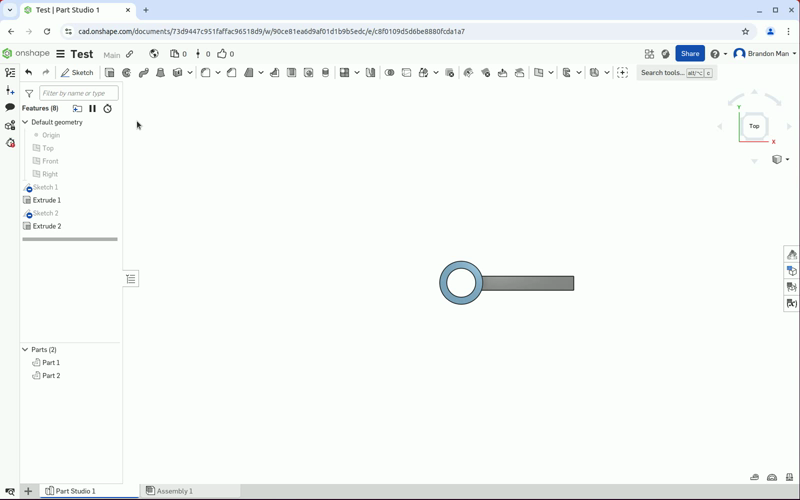
key(shift+h)
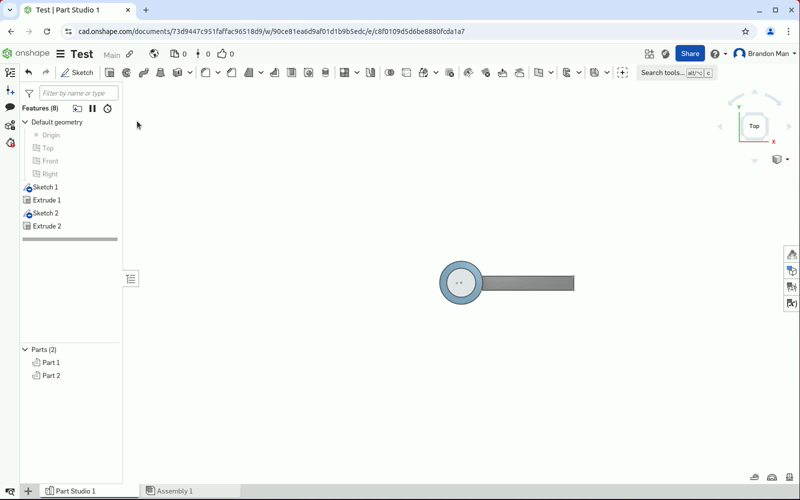
key(shift+7)
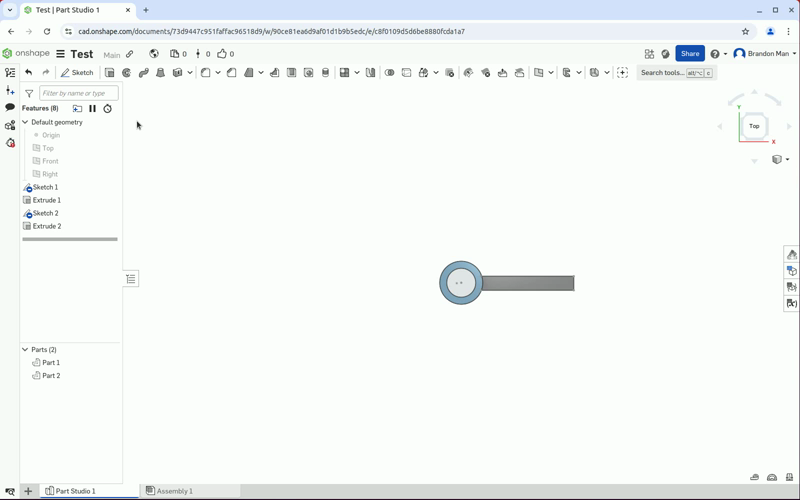
key(up, 3)
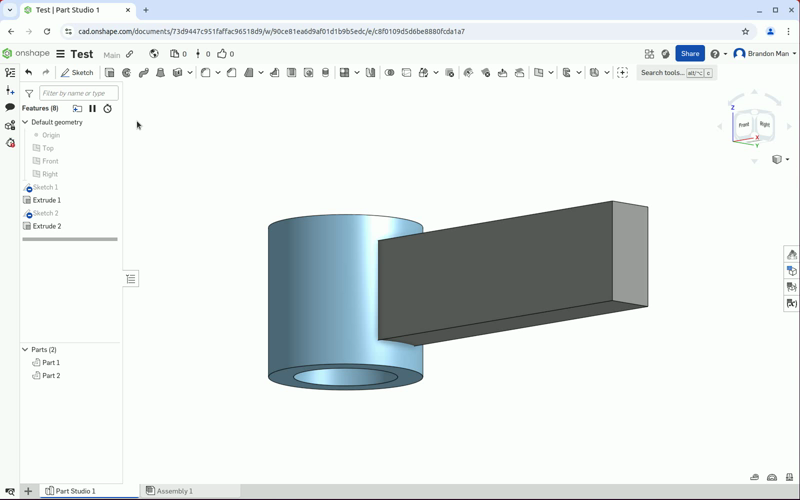
key(left, 3)
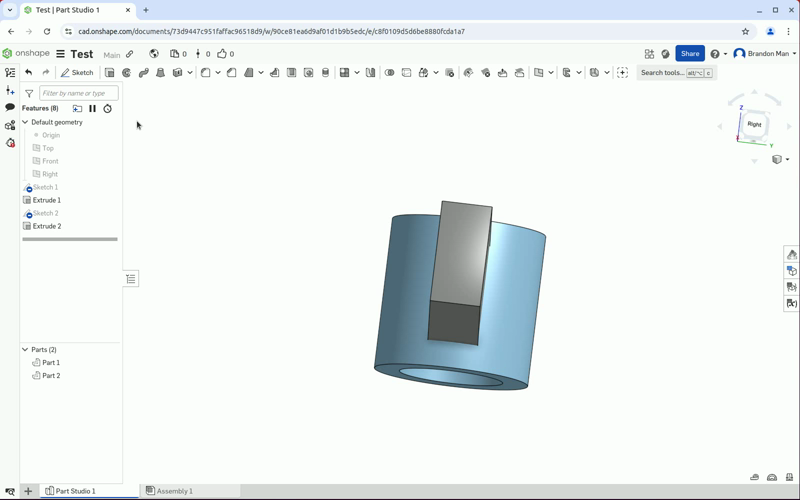
key(right, 3)
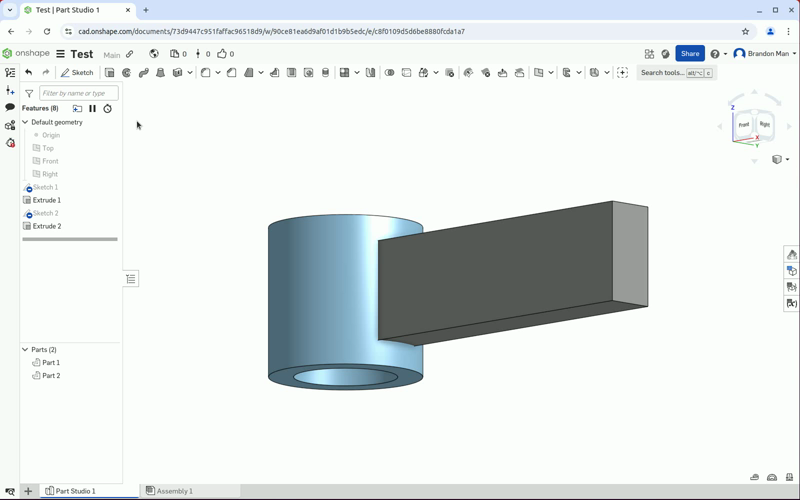
key(down, 3)
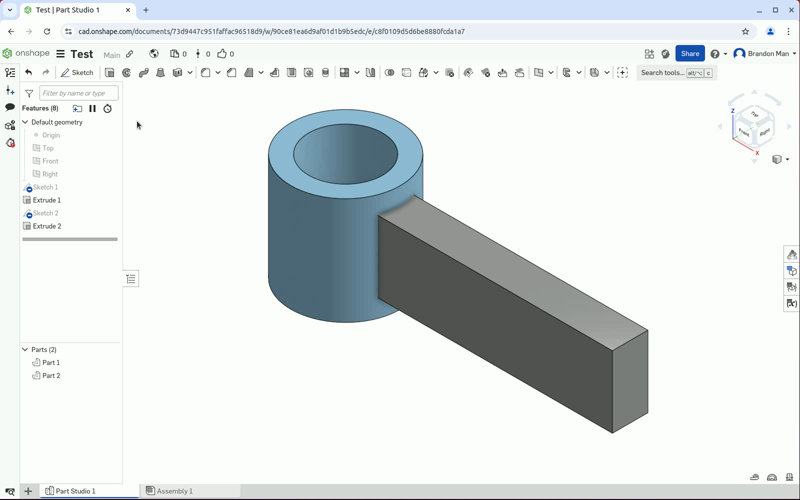
mouse_move(73, 189)
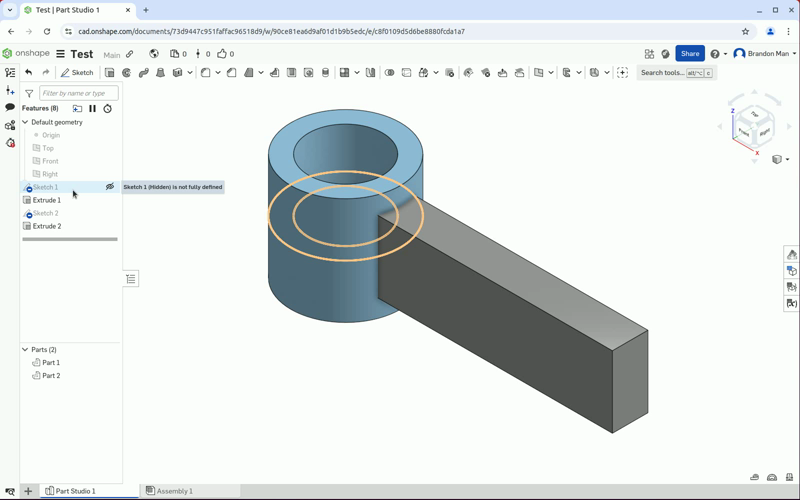
click(73, 189)